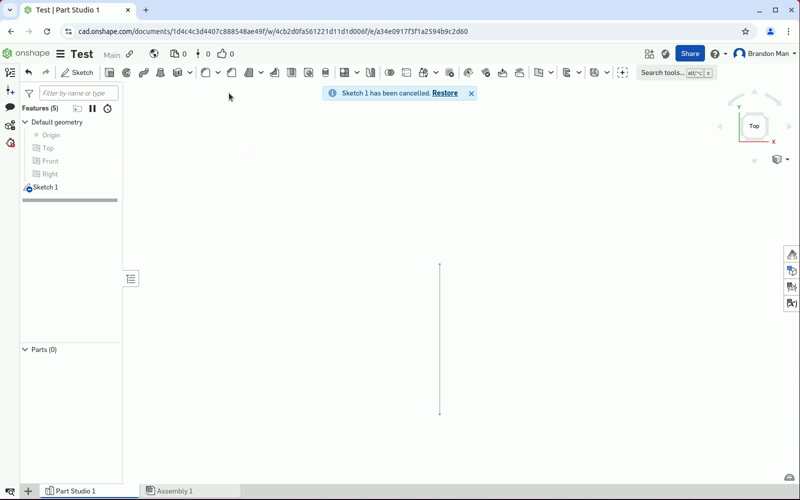
key(shift+h)
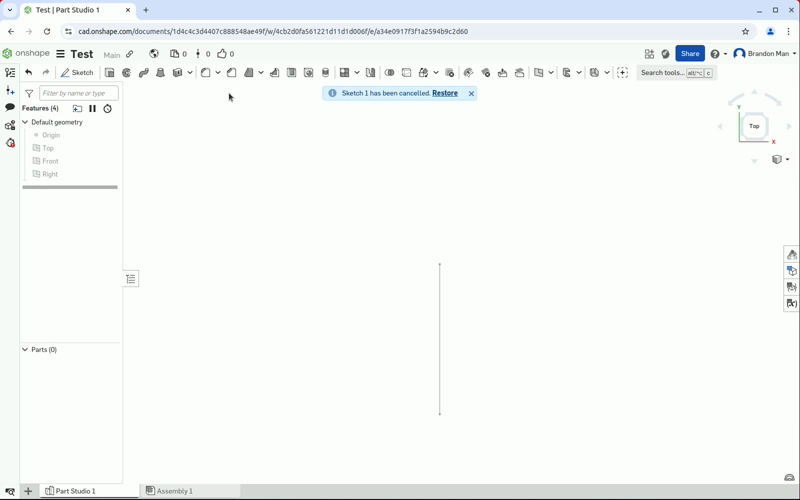
key(shift+s)
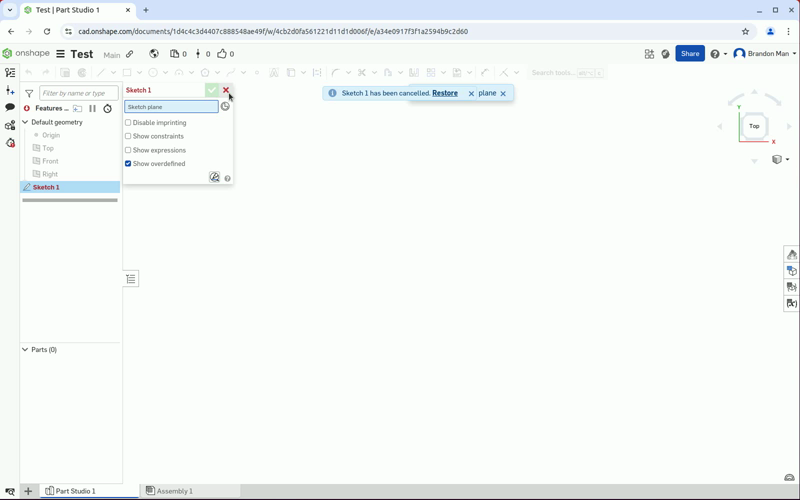
mouse_move(73, 150)
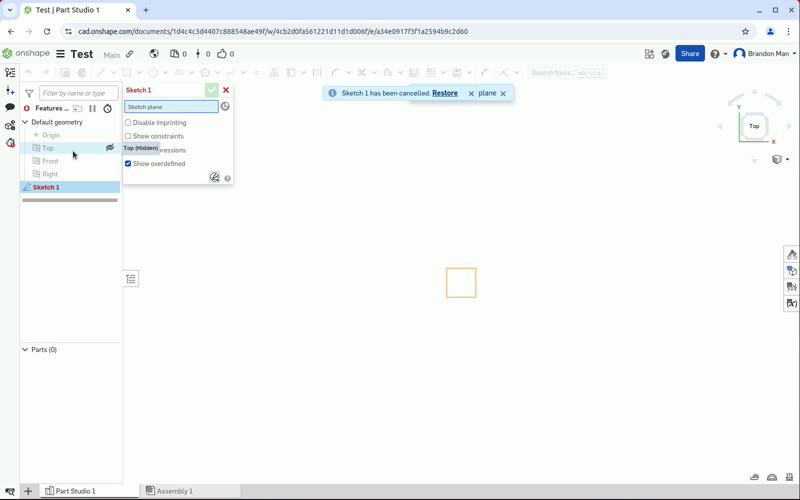
click(73, 150)
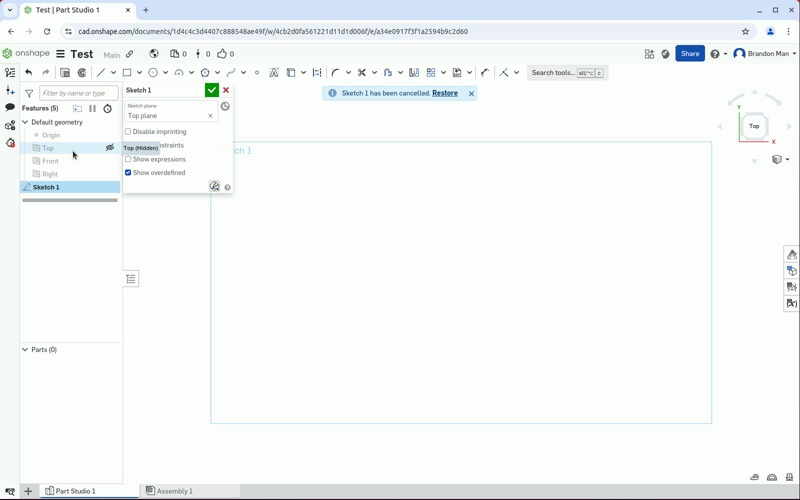
mouse_move(73, 352)
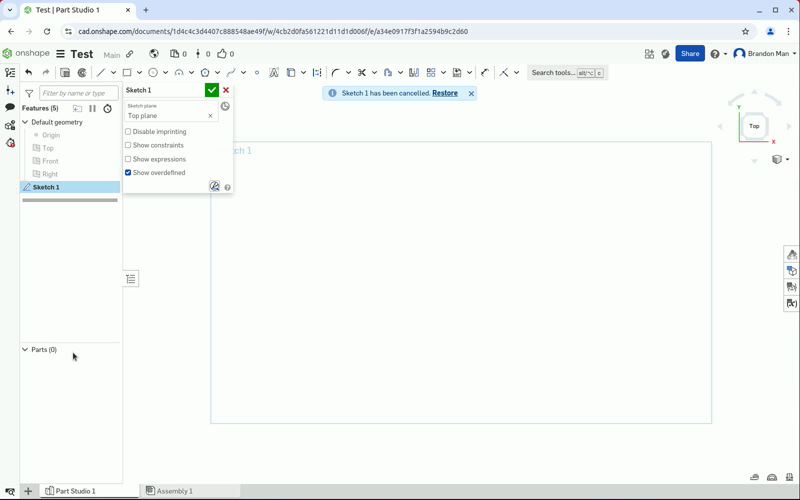
key(y)
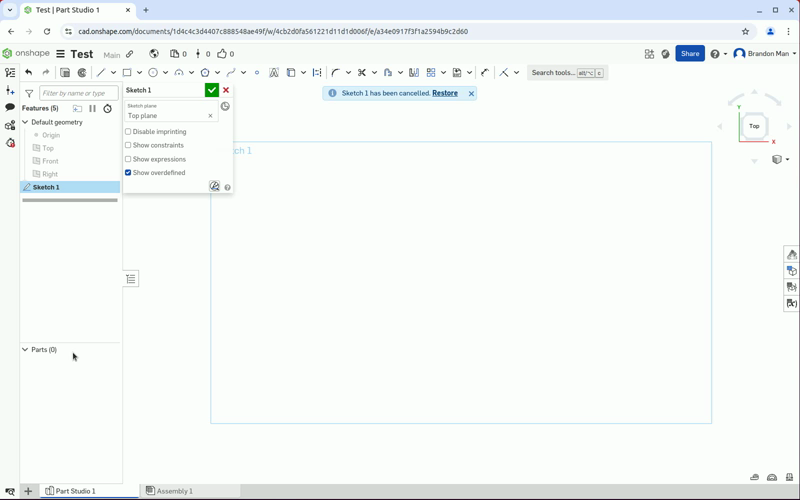
key(l)
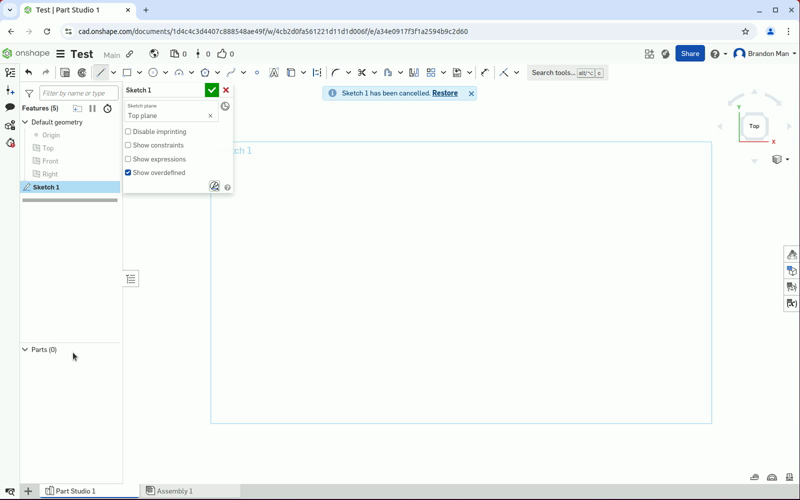
key_down(shift)
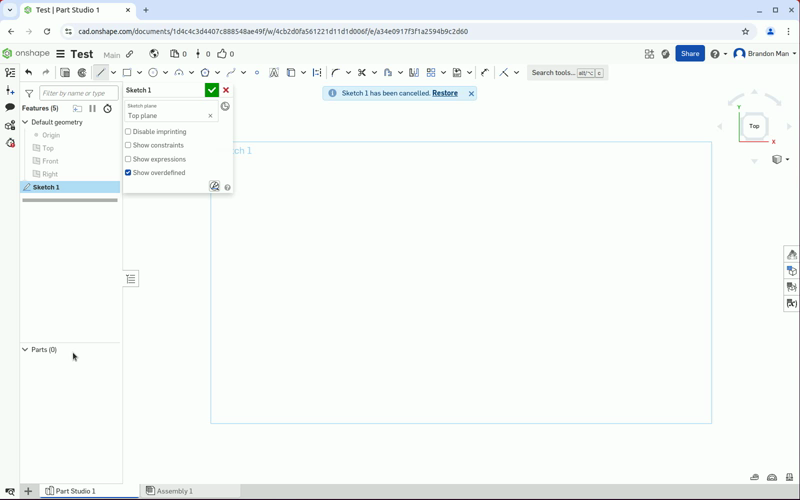
mouse_move(460, 282)
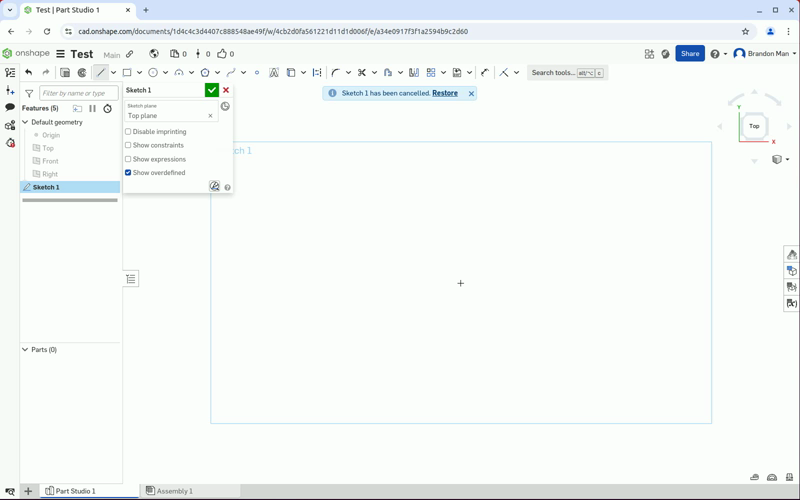
click(460, 282)
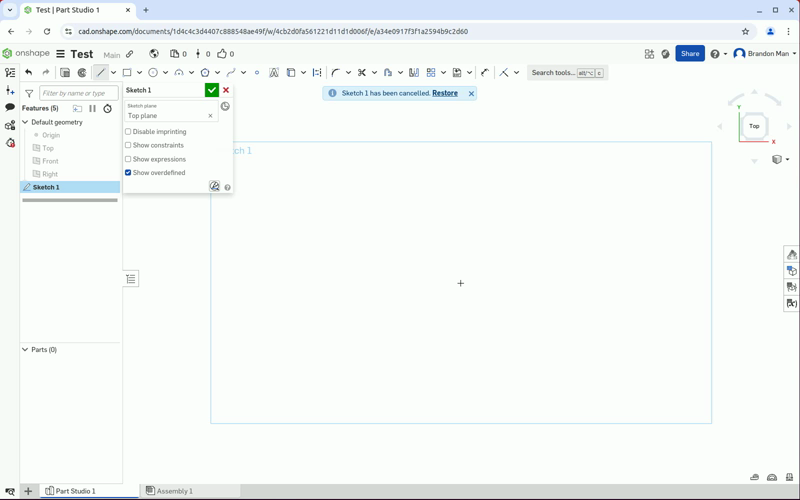
key_up(shift)
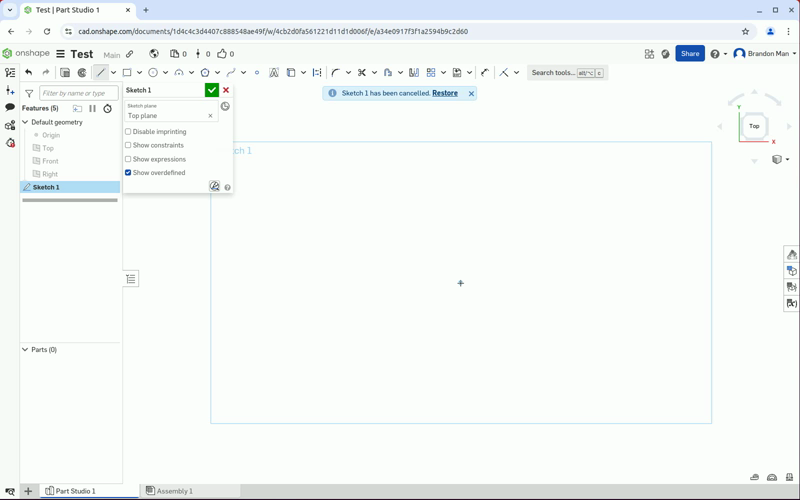
key_down(shift)
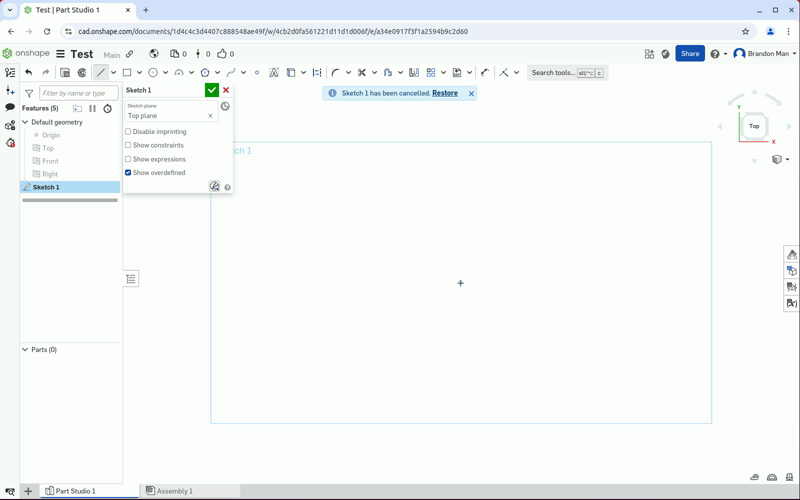
mouse_move(573, 282)
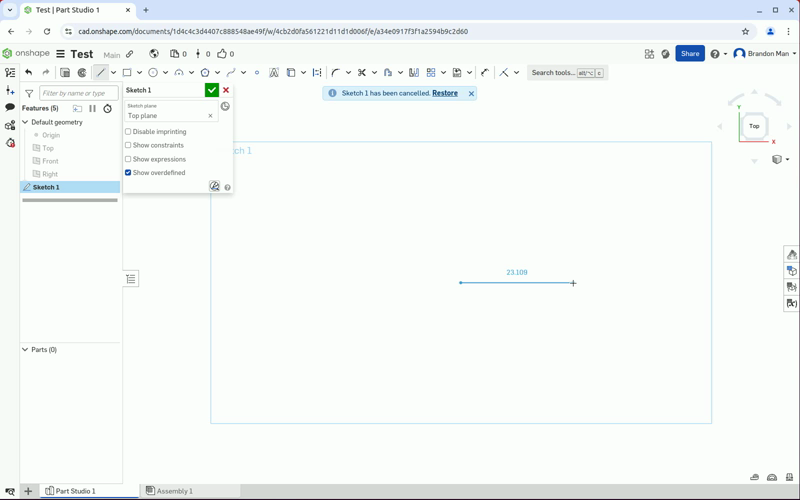
click(573, 282)
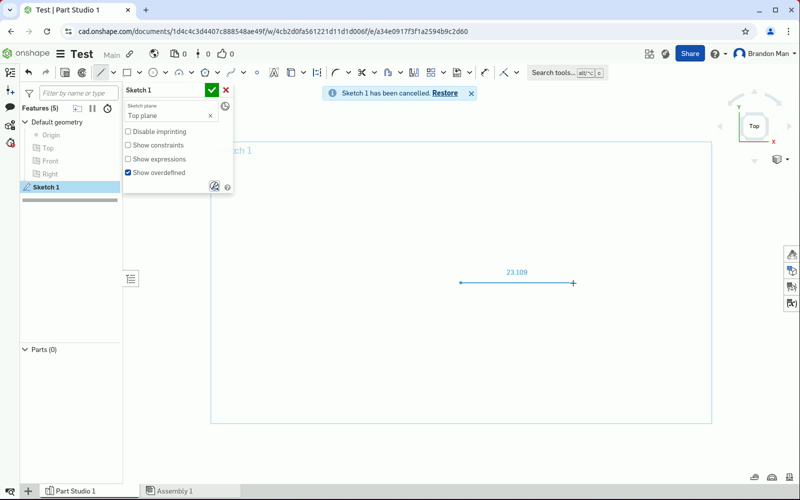
key_up(shift)
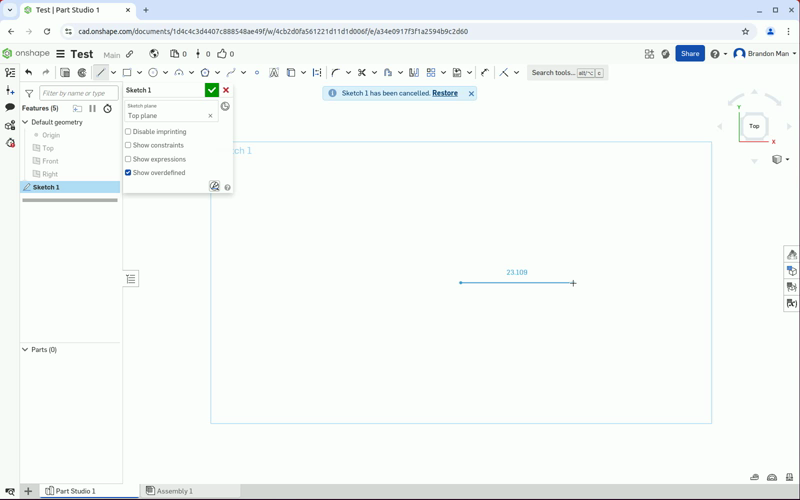
key_down(shift)
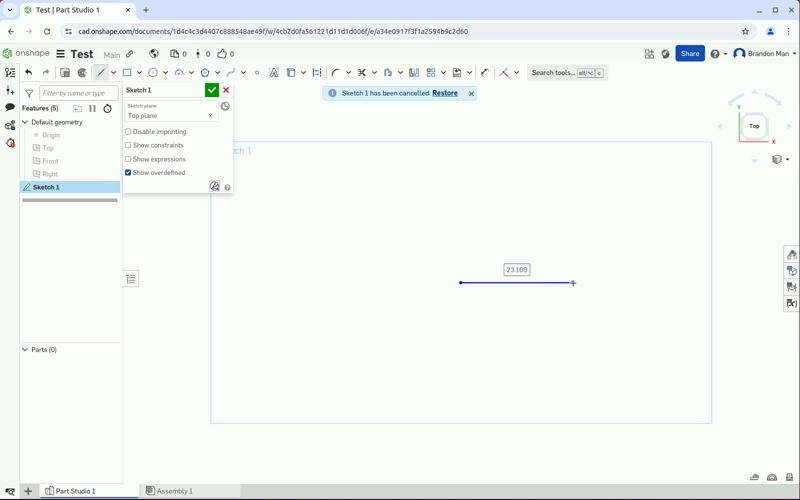
mouse_move(589, 282)
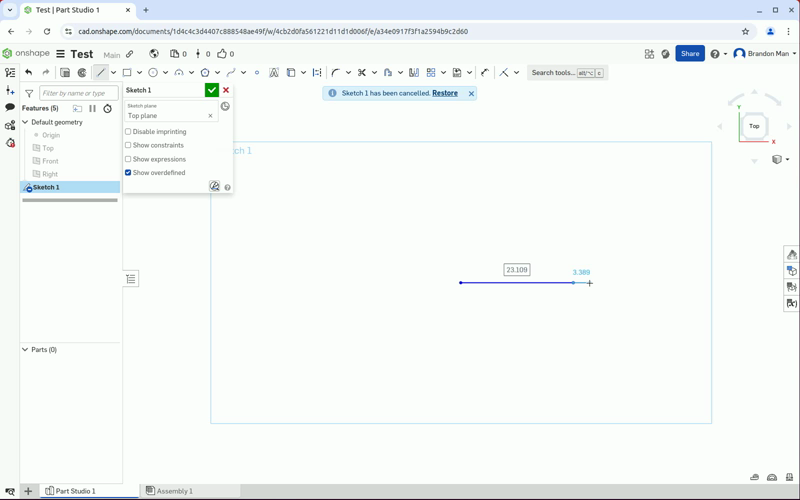
mouse_move(573, 235)
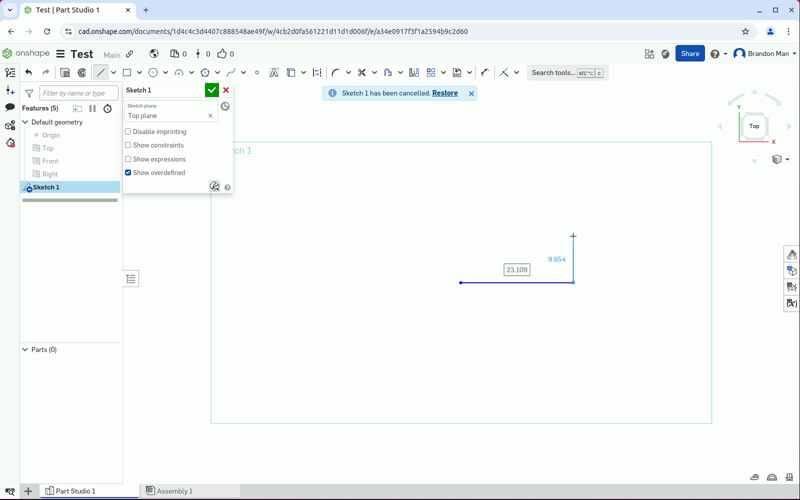
click(573, 235)
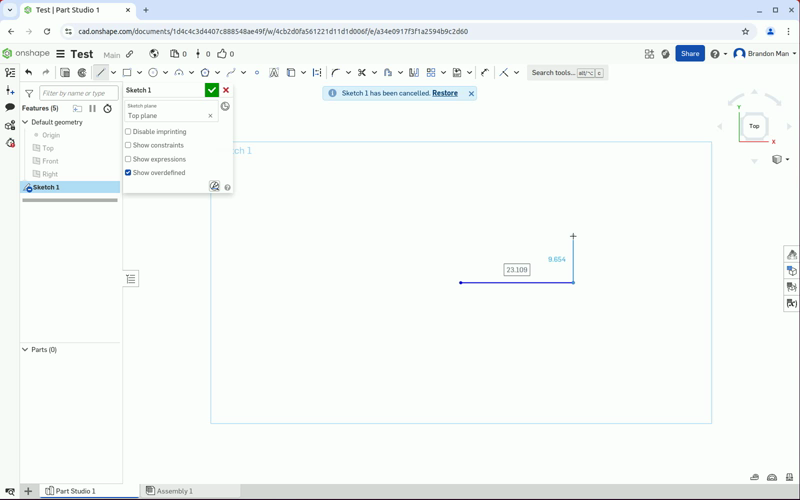
key_up(shift)
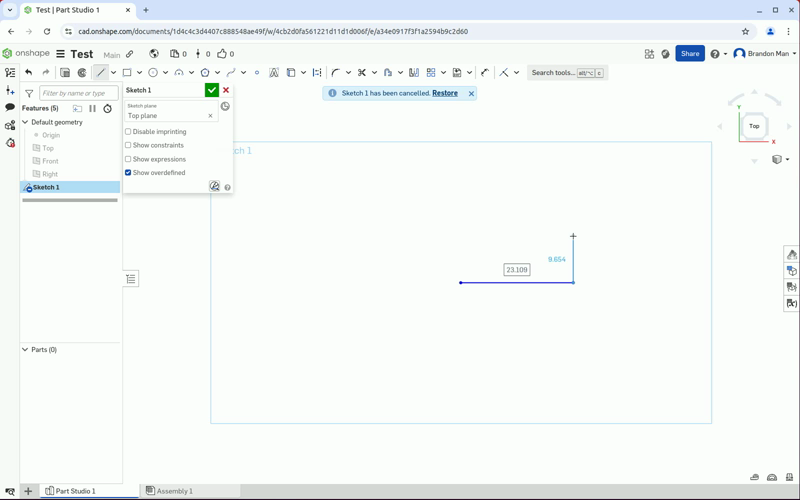
key_down(shift)
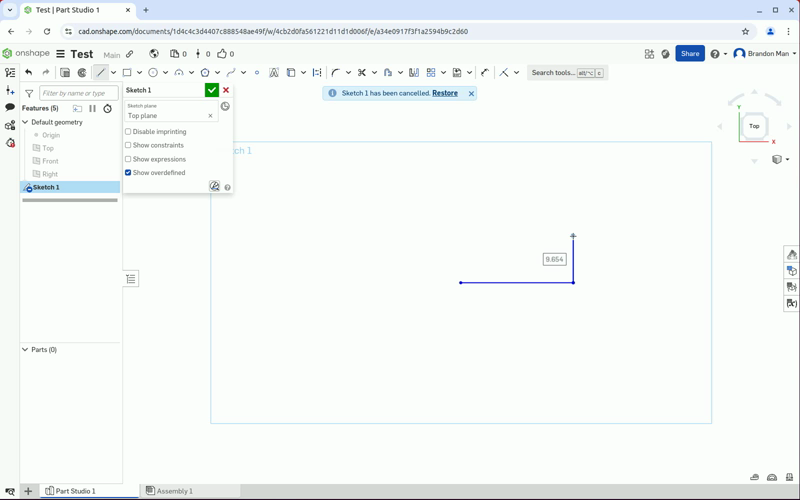
mouse_move(460, 235)
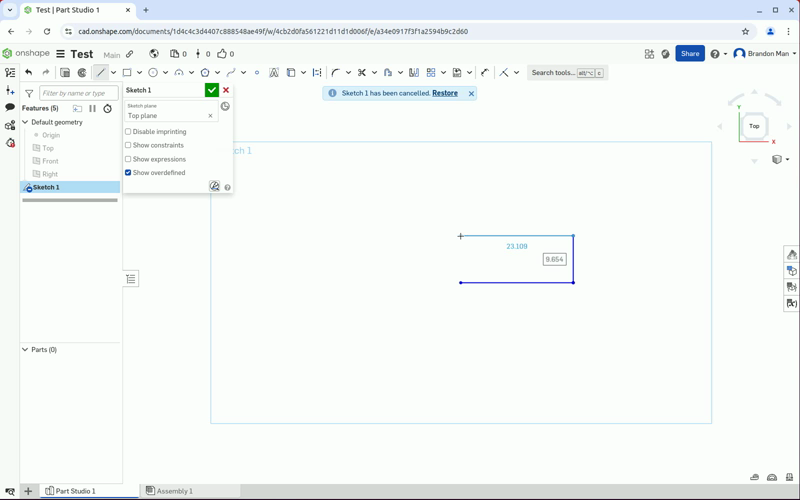
click(460, 235)
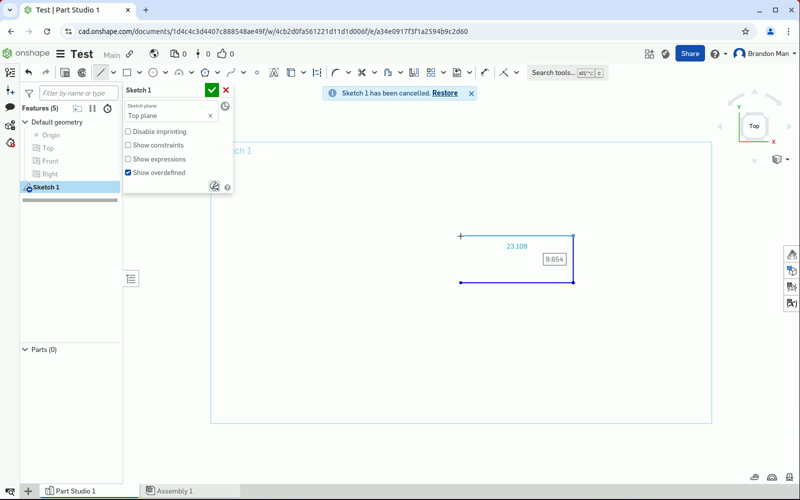
key_up(shift)
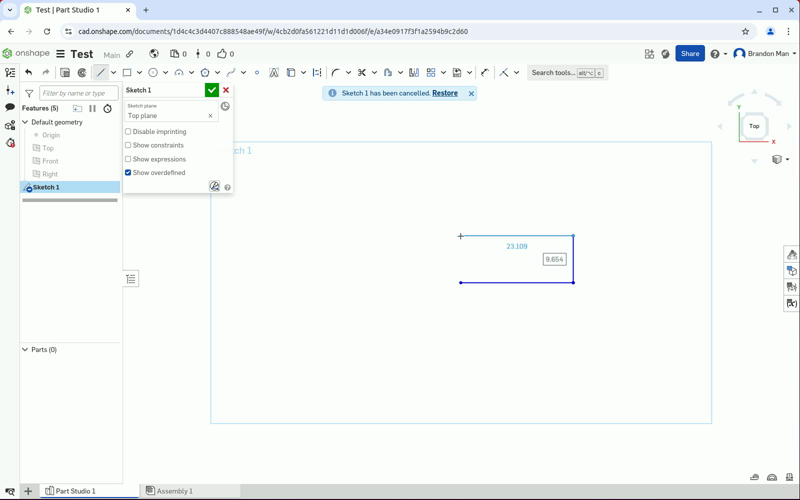
mouse_move(490, 235)
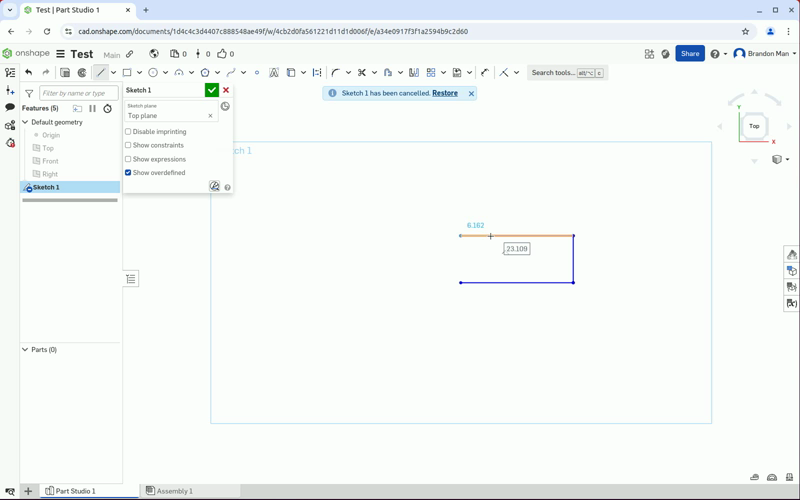
key_down(shift)
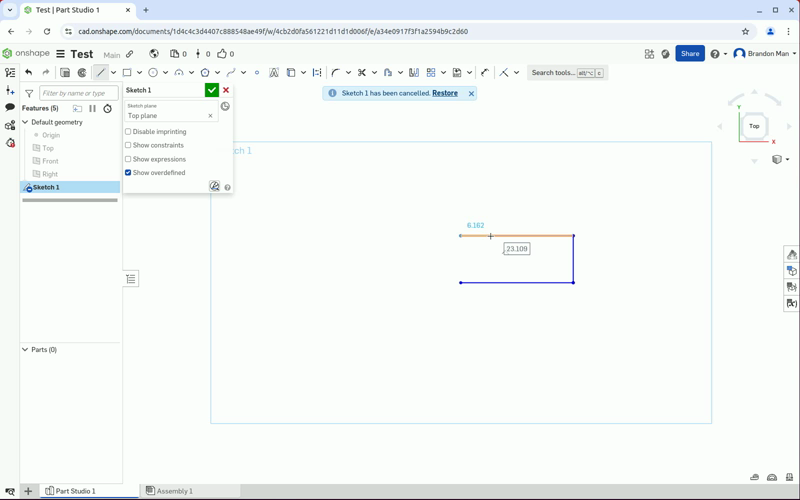
mouse_move(460, 282)
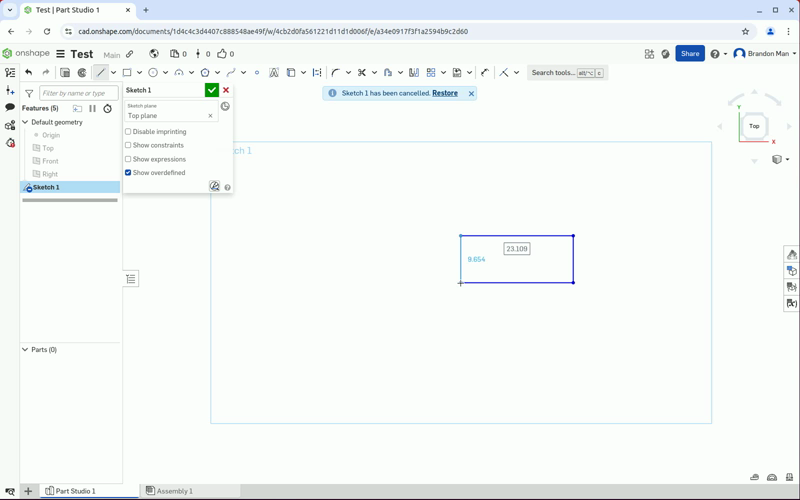
key_up(shift)
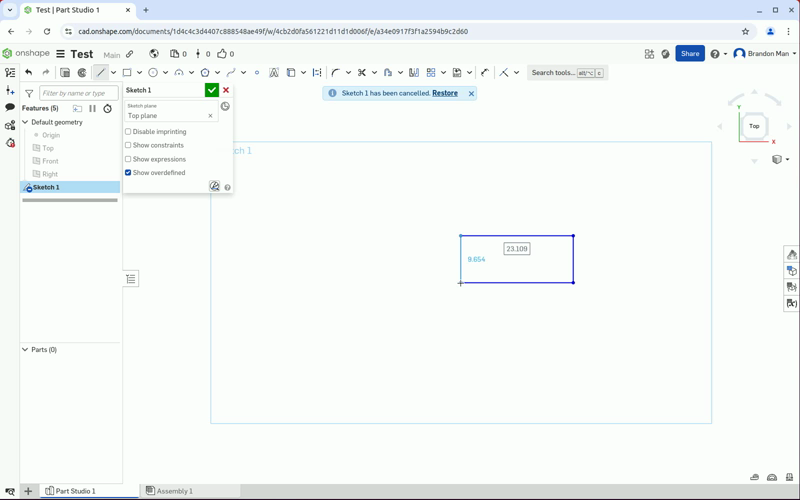
click(460, 282)
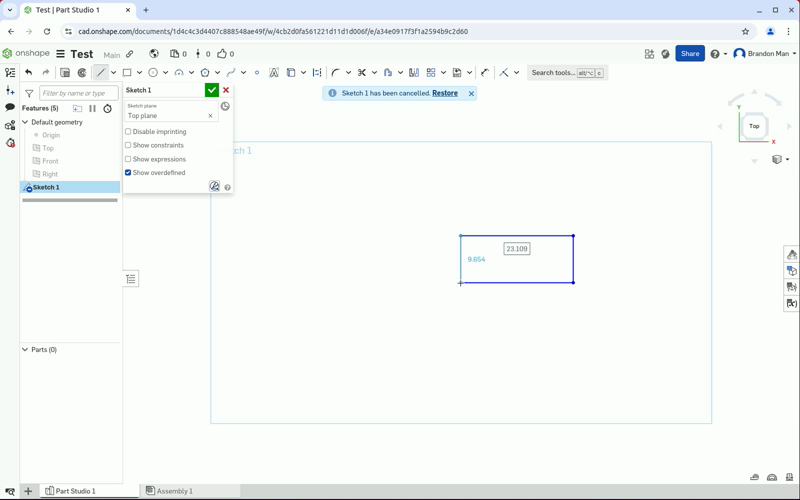
key(esc)
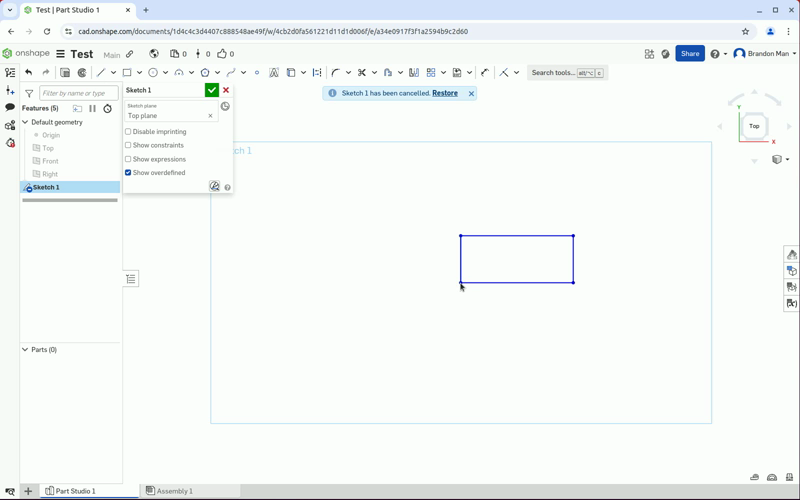
mouse_move(535, 245)
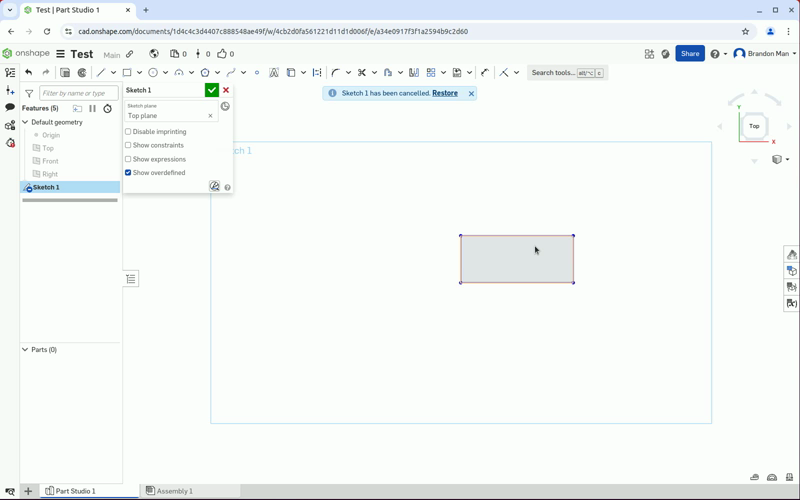
click(535, 245)
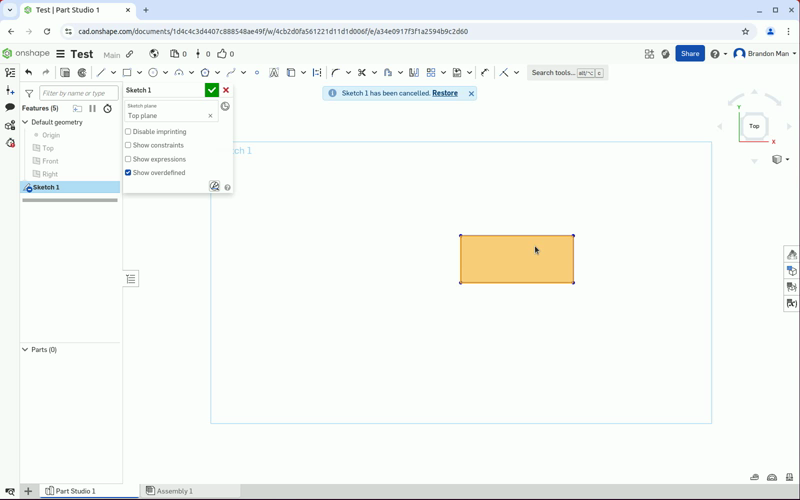
mouse_move(73, 352)
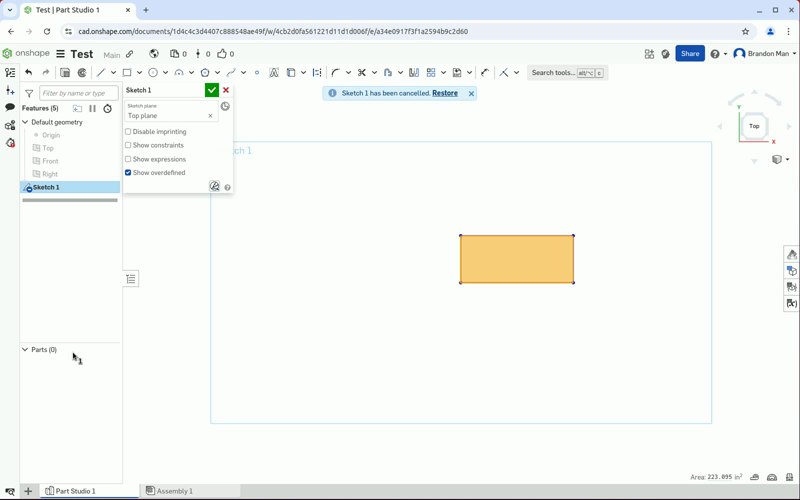
key(shift+y)
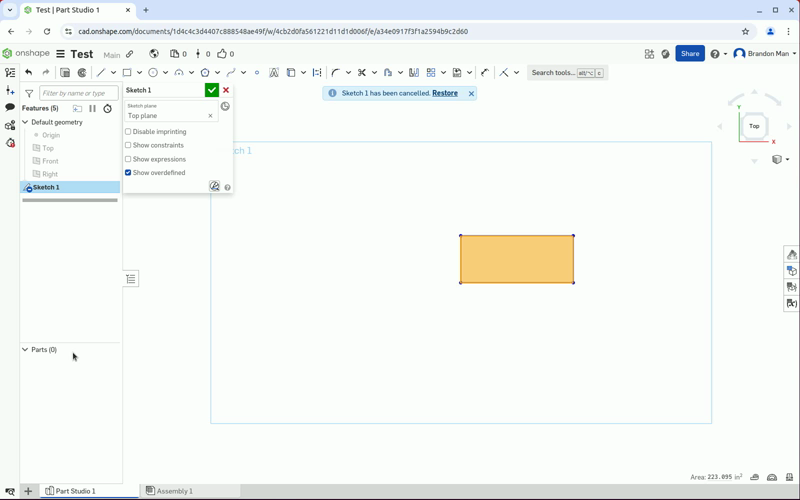
key(shift+e)
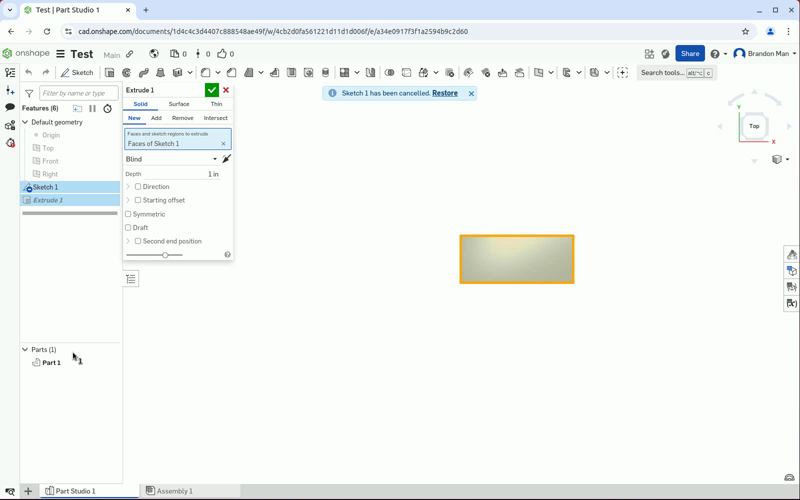
mouse_move(143, 106)
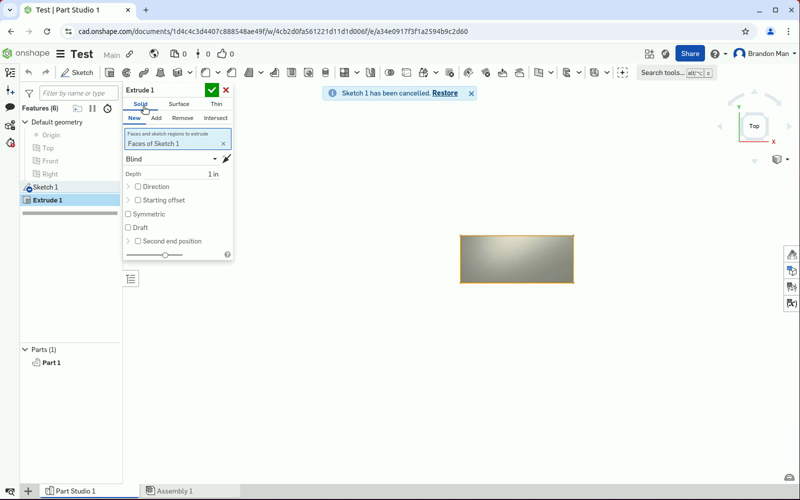
click(143, 106)
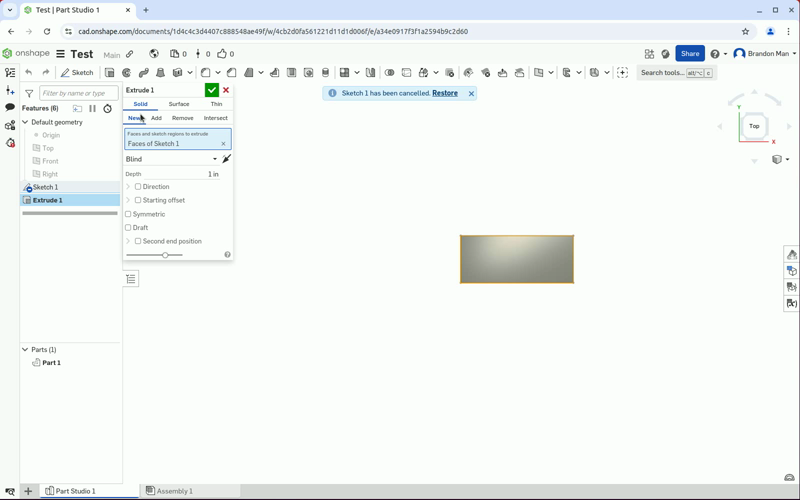
mouse_move(137, 120)
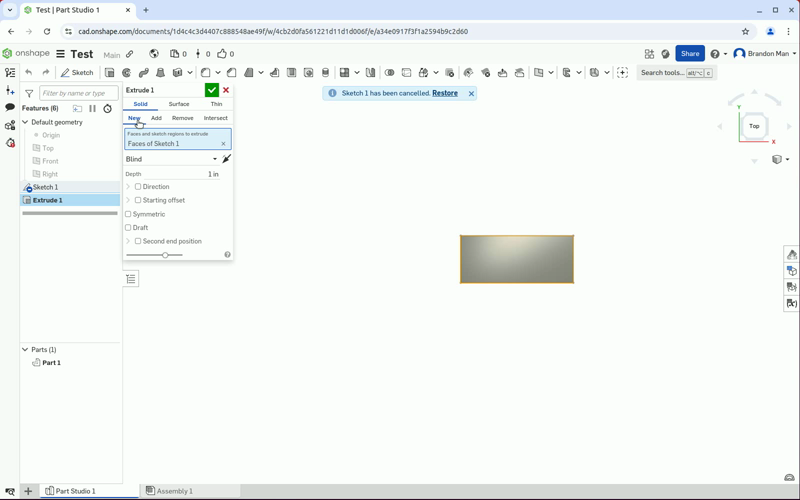
click(137, 120)
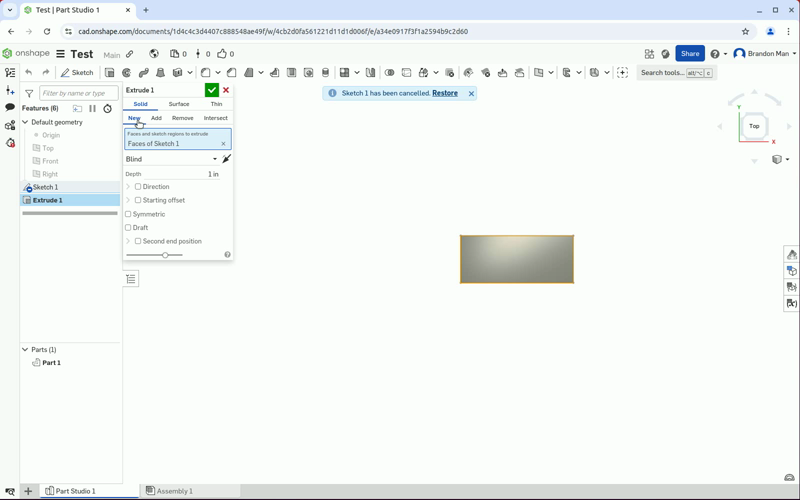
key(tab, 4)
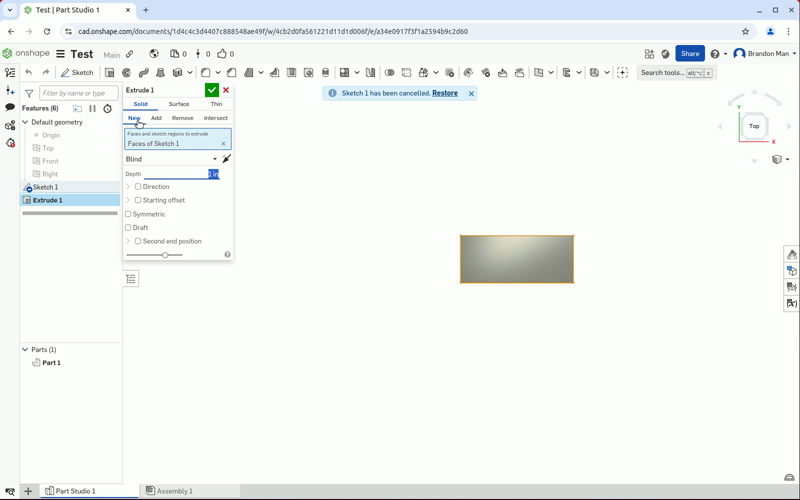
text(11.554)
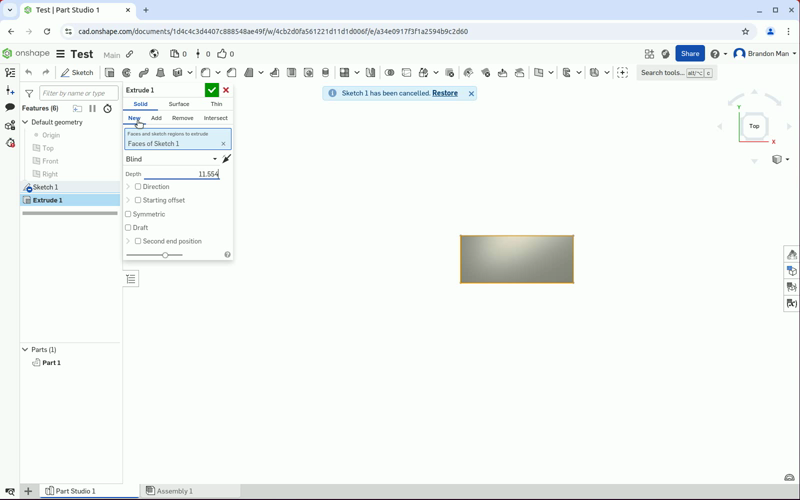
key(enter)
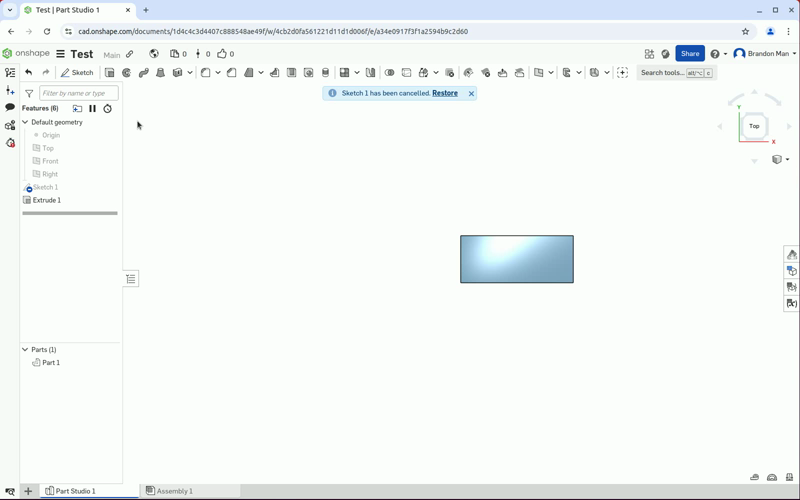
key(shift+h)
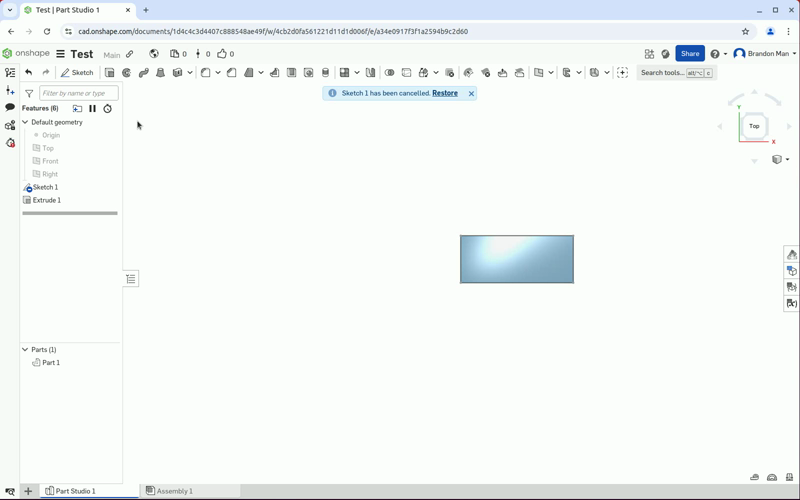
key(shift+h)
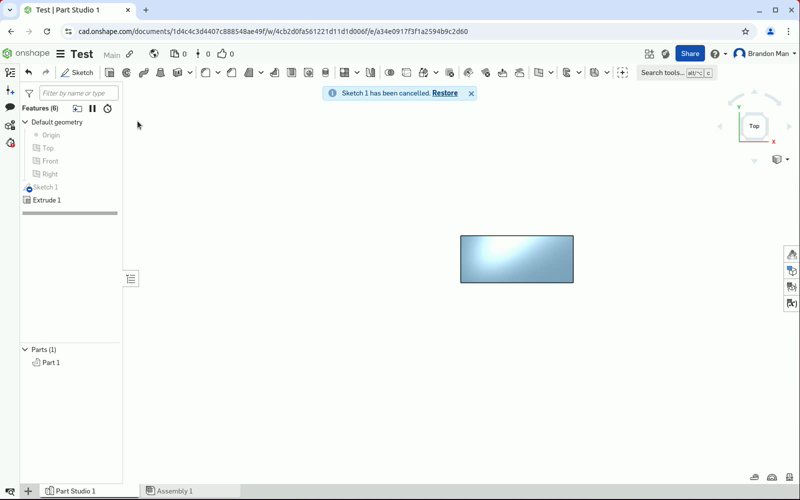
mouse_move(73, 189)
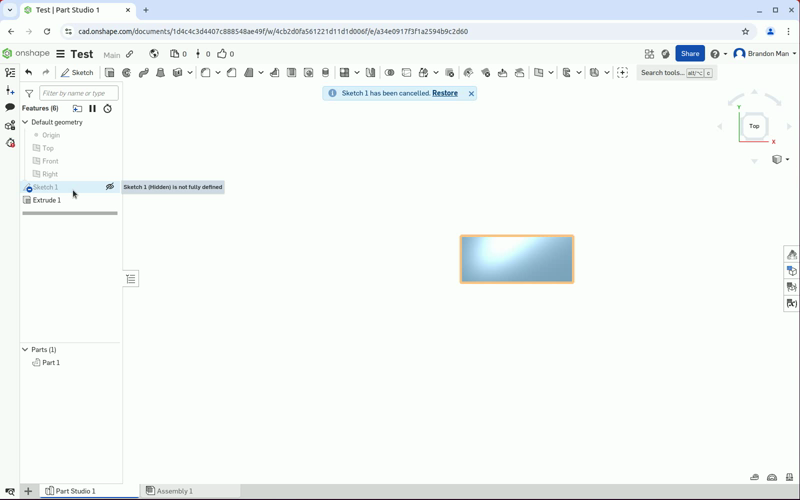
click(73, 189)
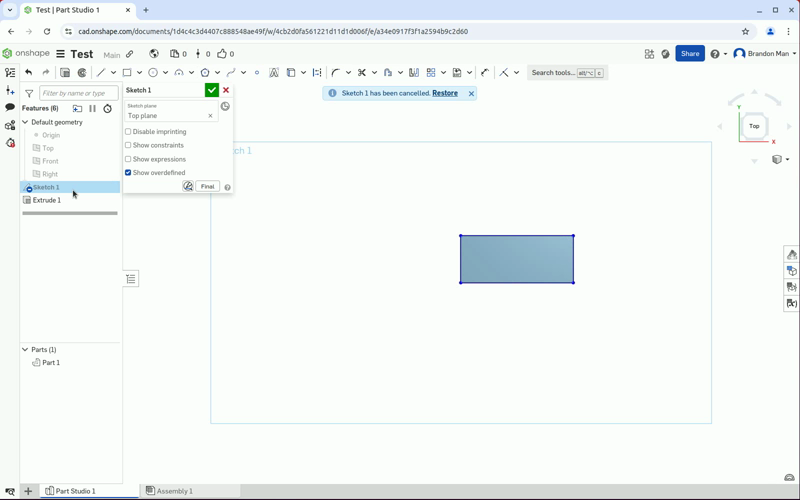
mouse_move(229, 92)
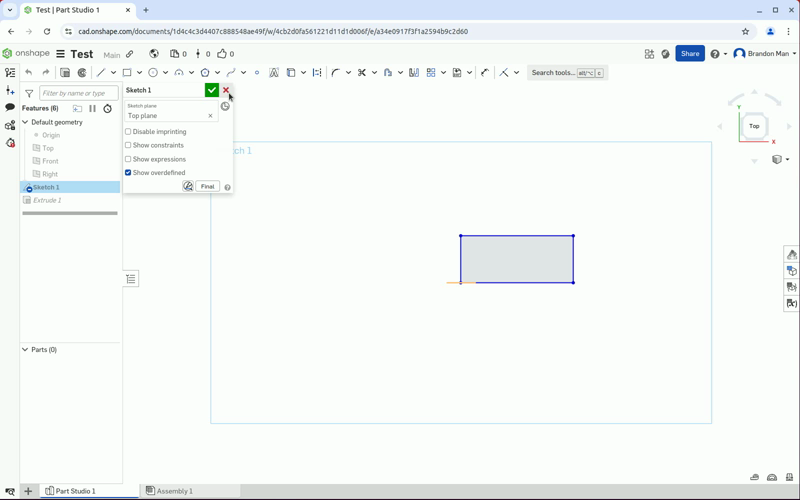
click(229, 92)
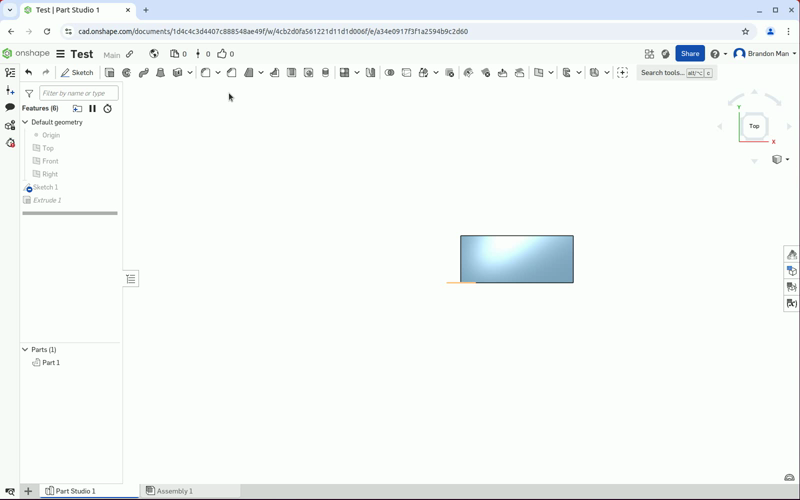
mouse_move(73, 352)
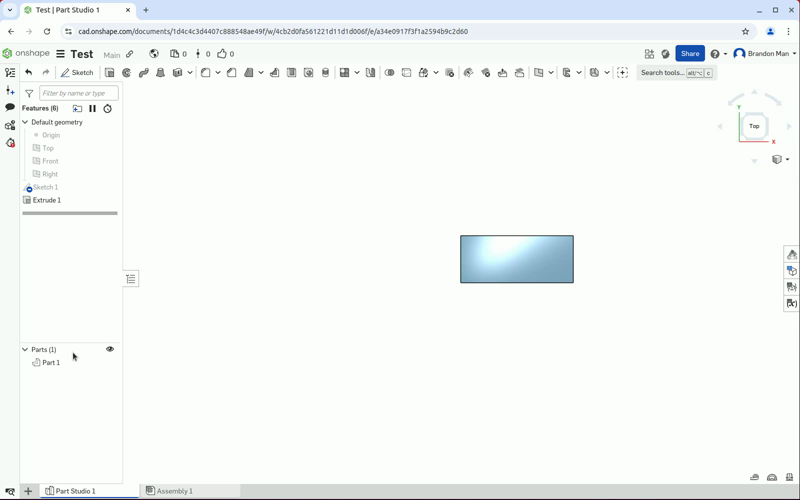
key(y)
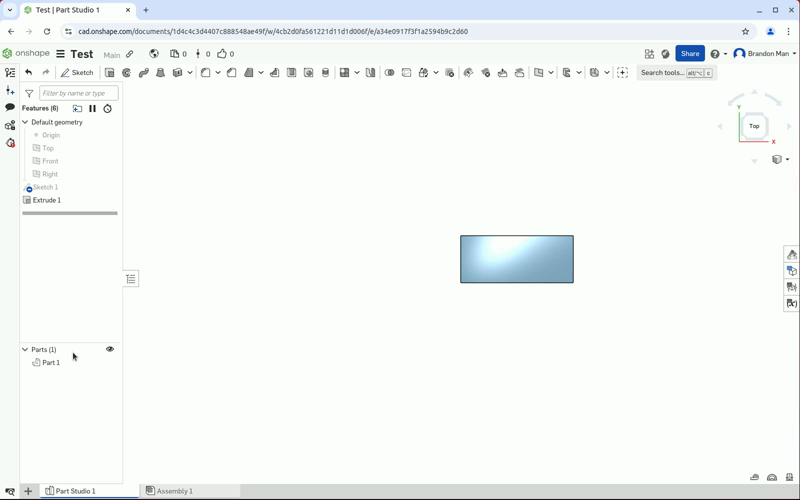
key(shift+p)
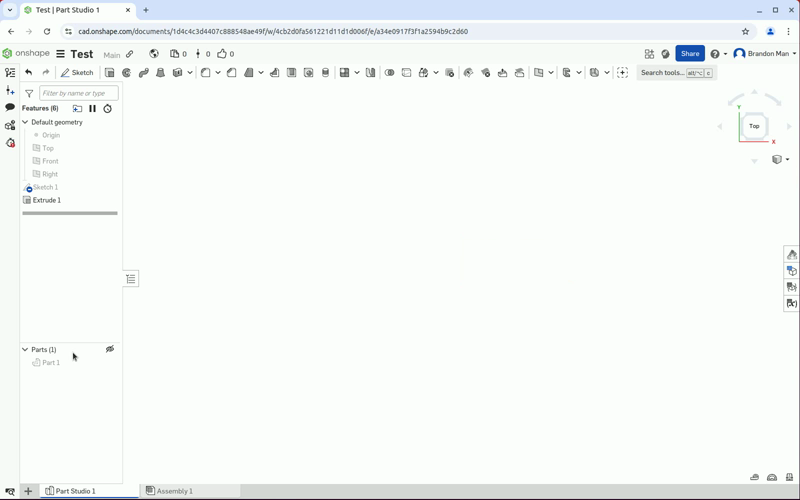
key(space)
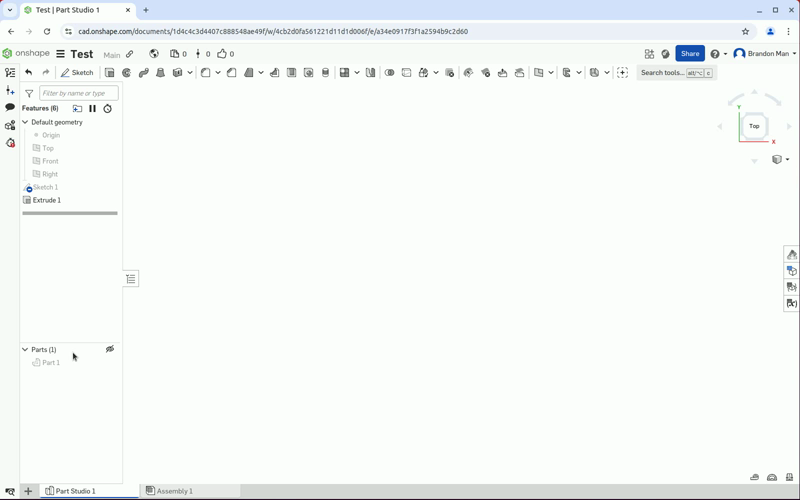
key_down(shift)
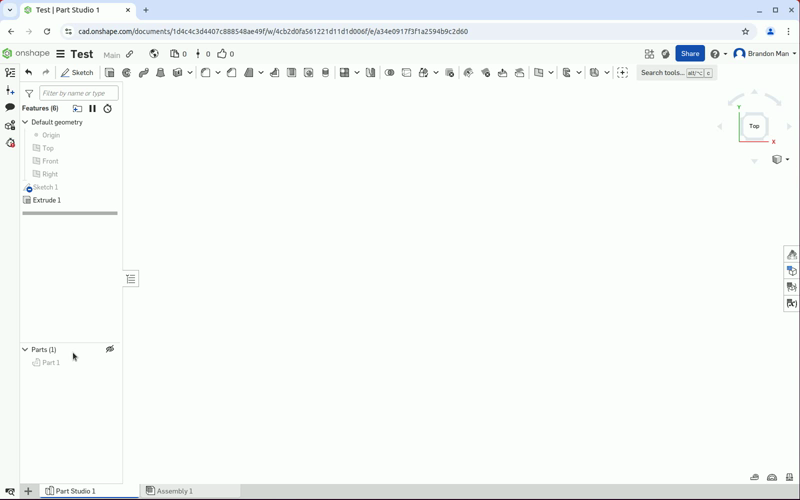
key(up)
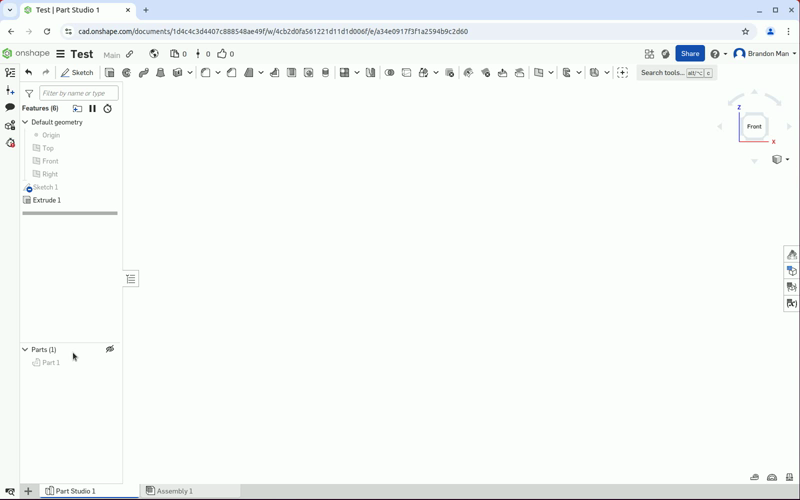
key_up(shift)
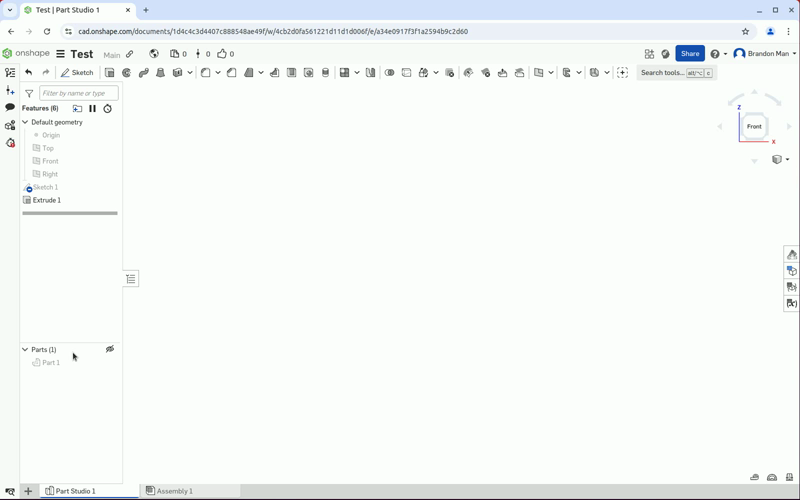
mouse_move(73, 352)
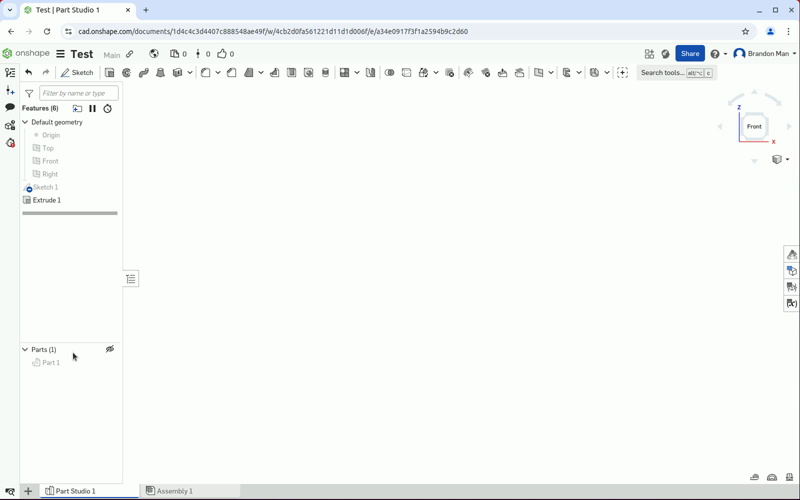
key(shift+y)
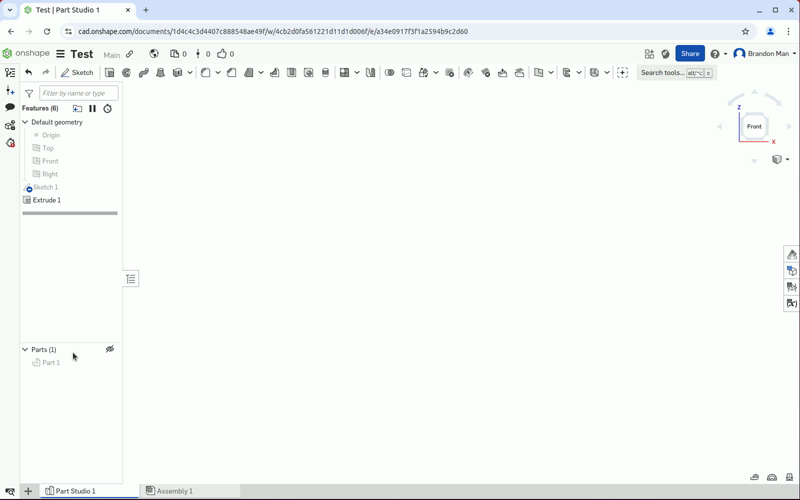
key(shift+s)
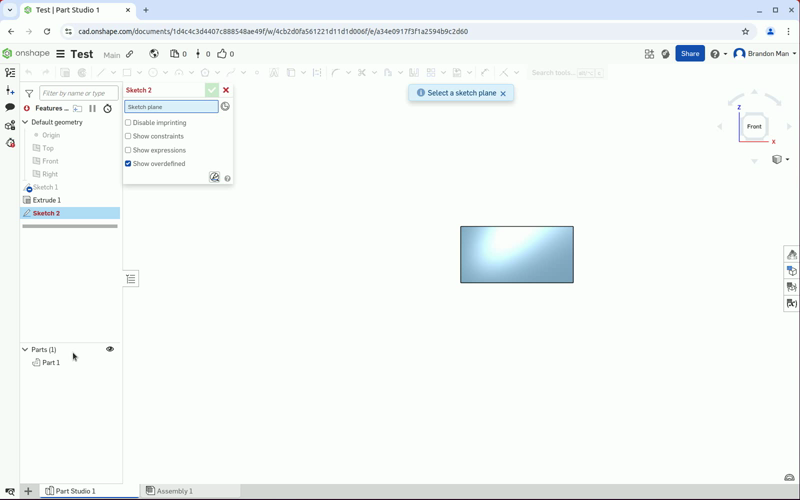
mouse_move(73, 163)
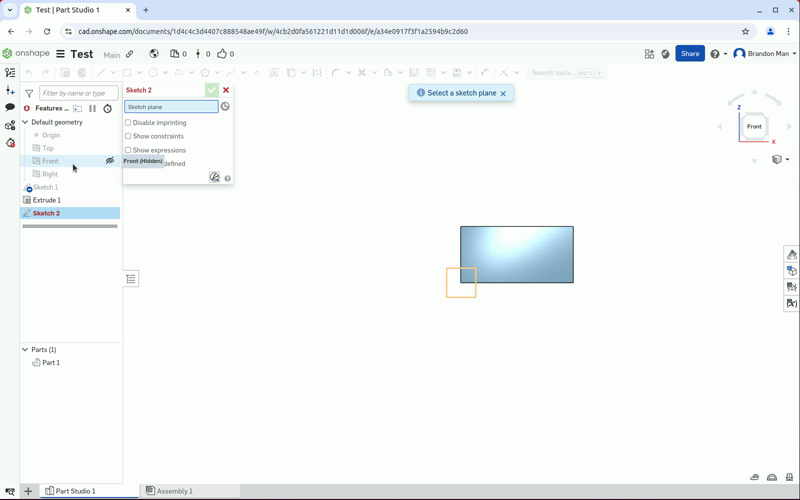
click(73, 163)
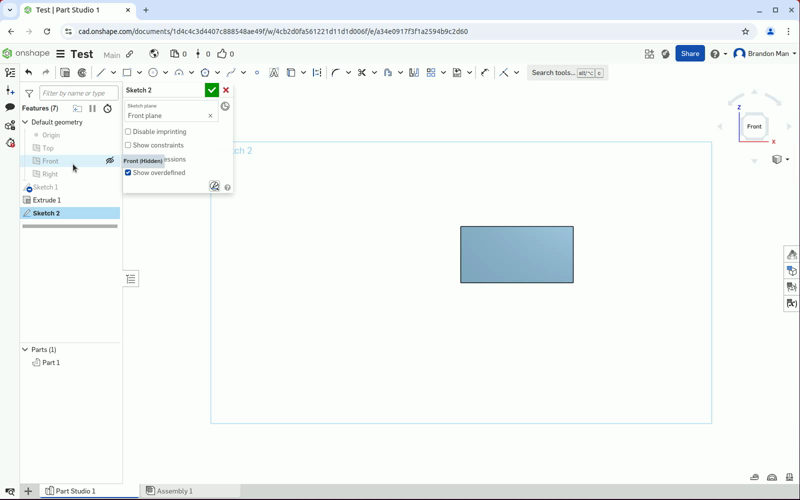
mouse_move(73, 352)
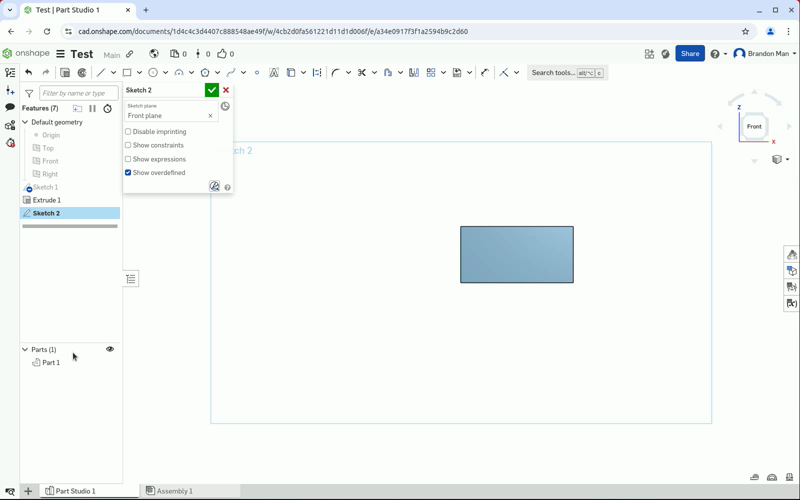
key(y)
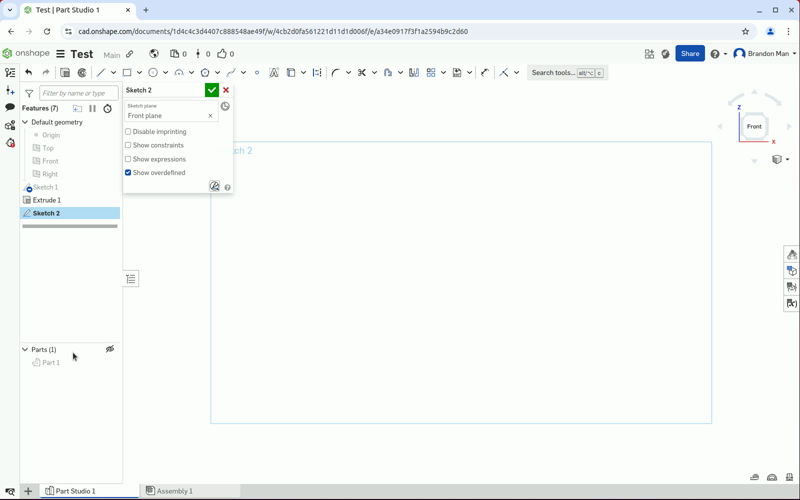
key(c)
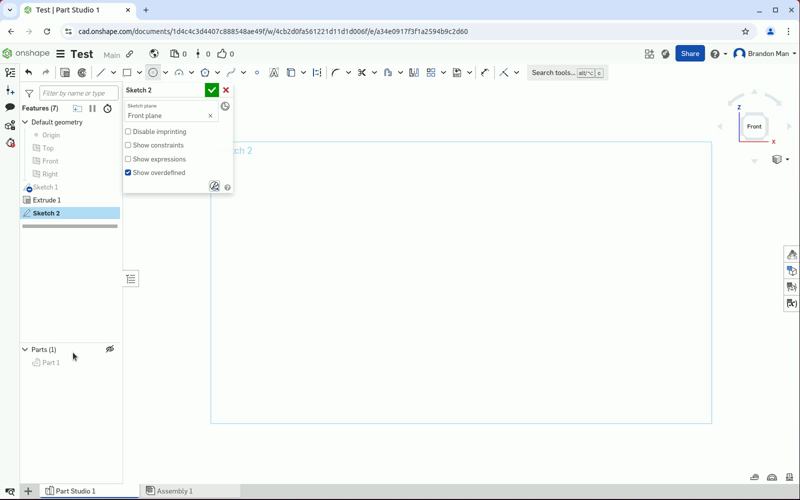
key_down(shift)
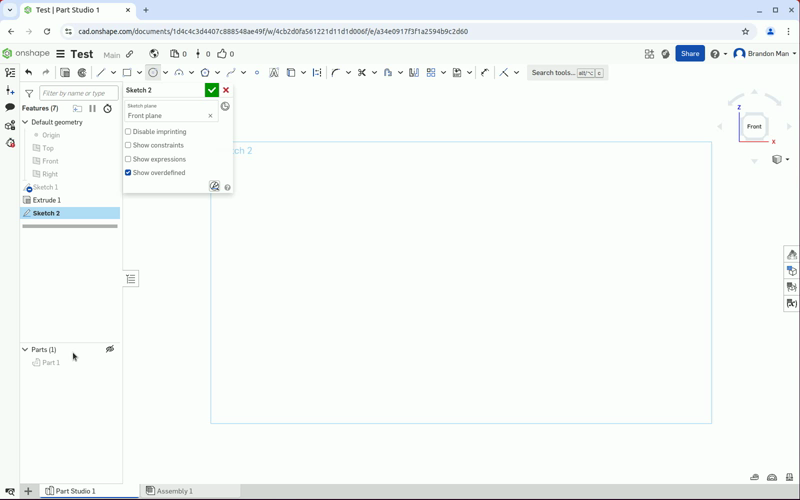
mouse_move(517, 254)
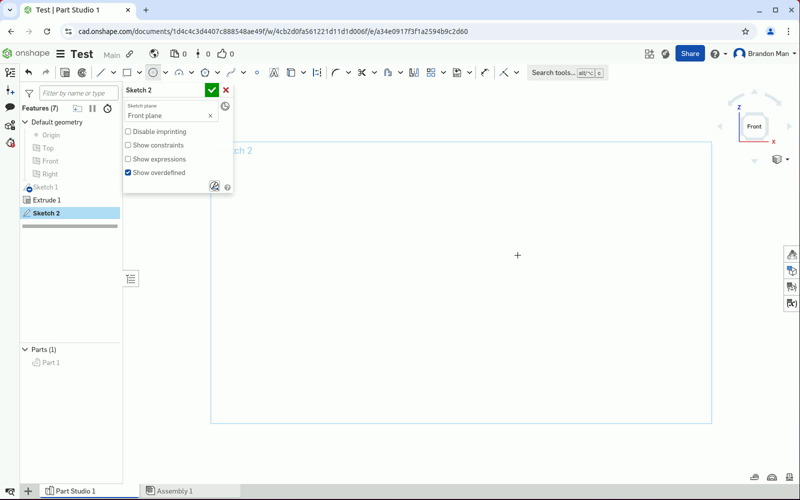
click(517, 254)
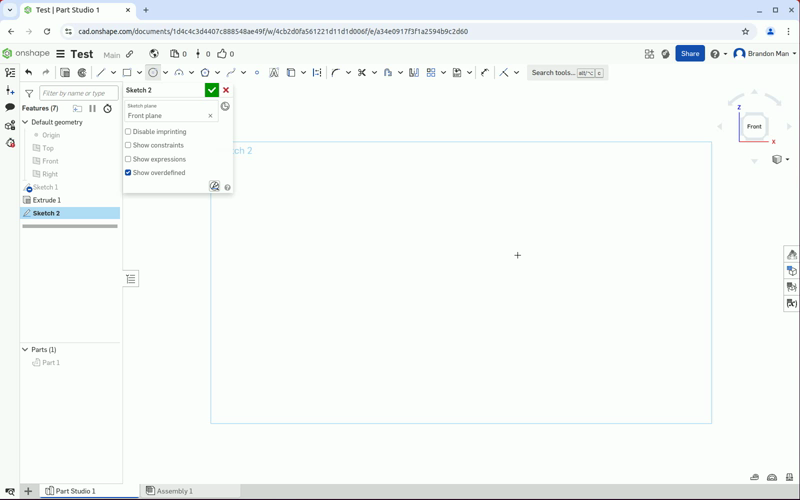
key_up(shift)
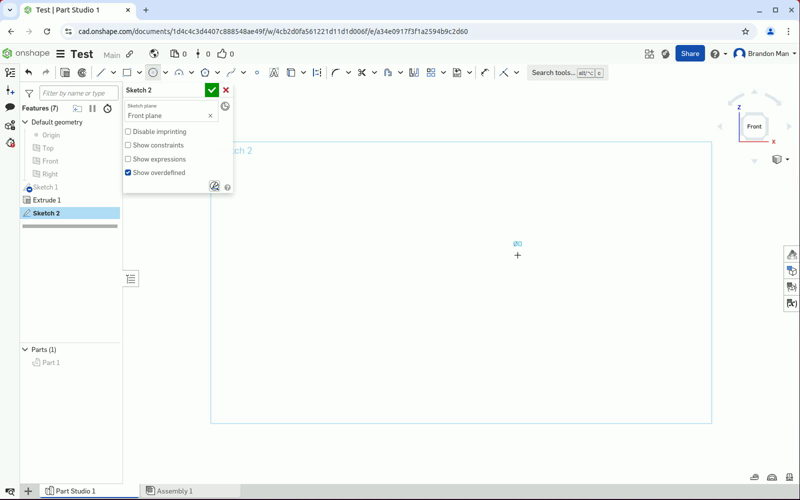
mouse_move(523, 254)
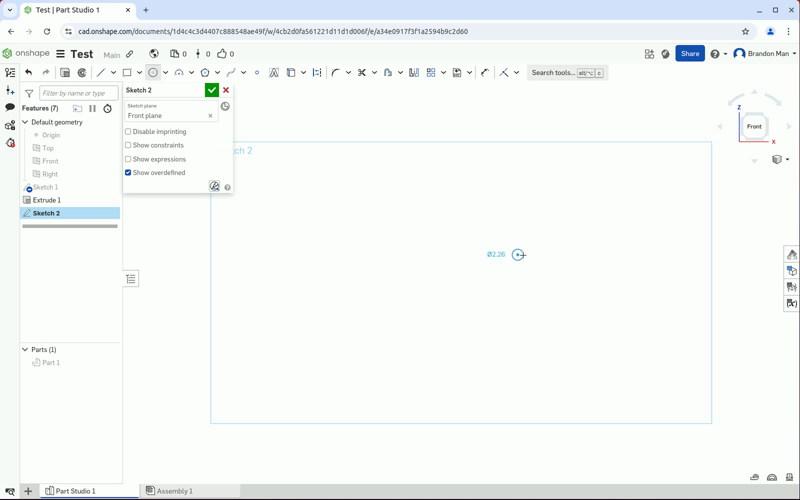
click(523, 254)
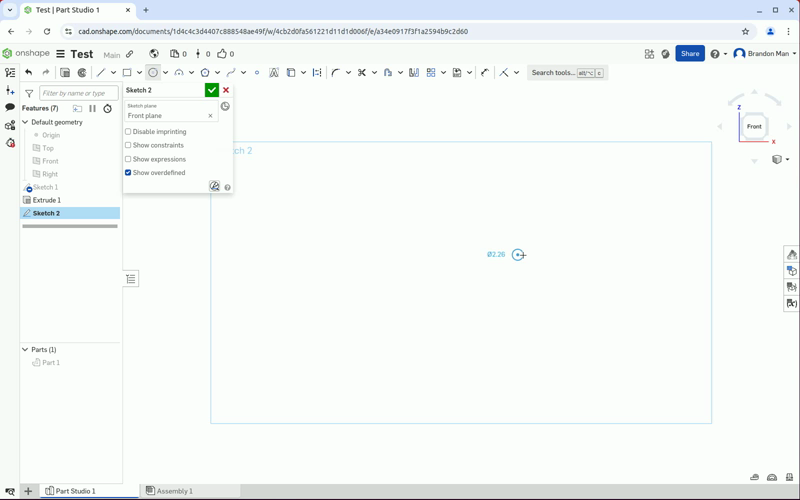
key(esc)
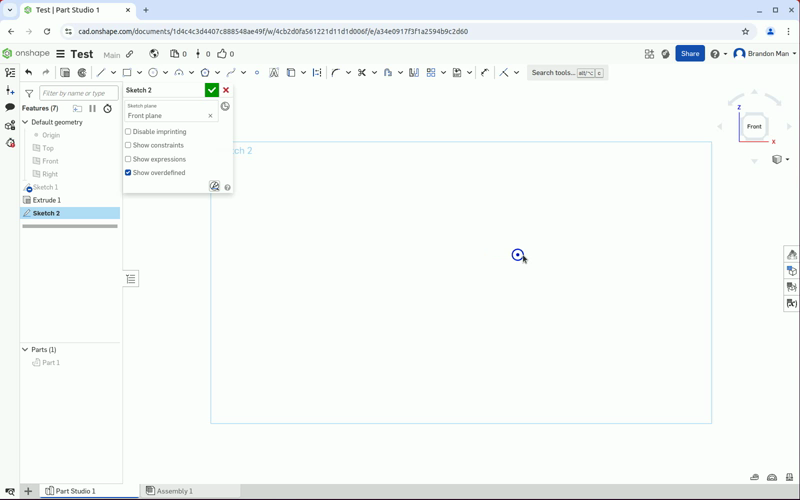
mouse_move(515, 253)
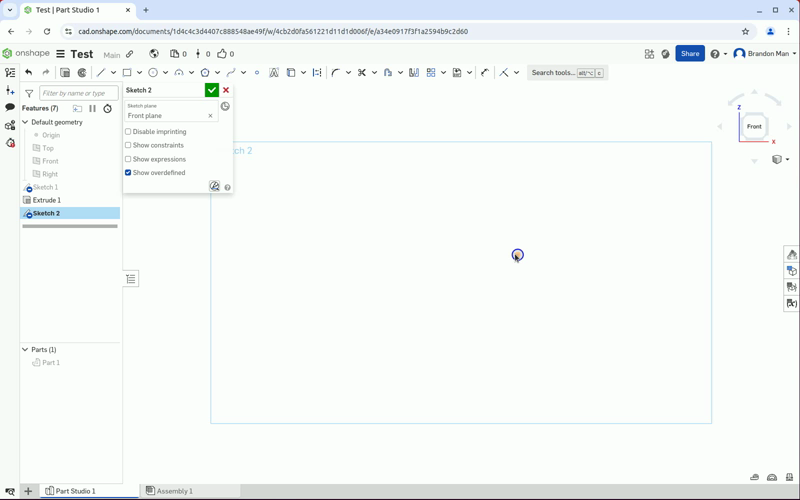
scroll(6)
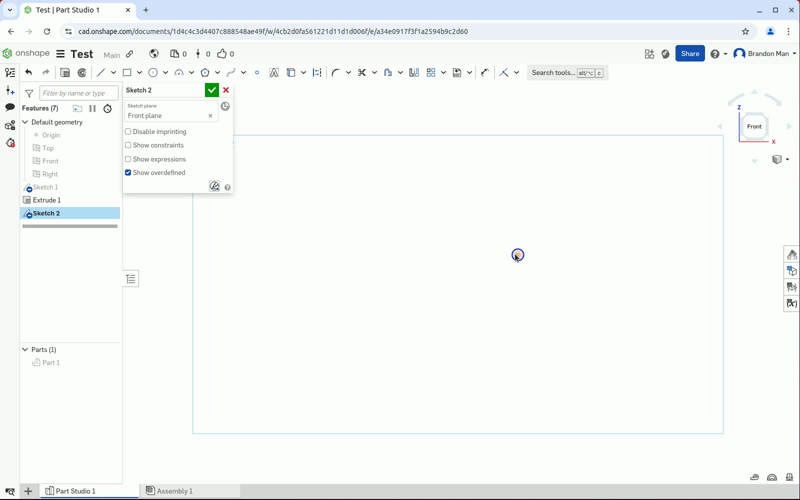
scroll(6)
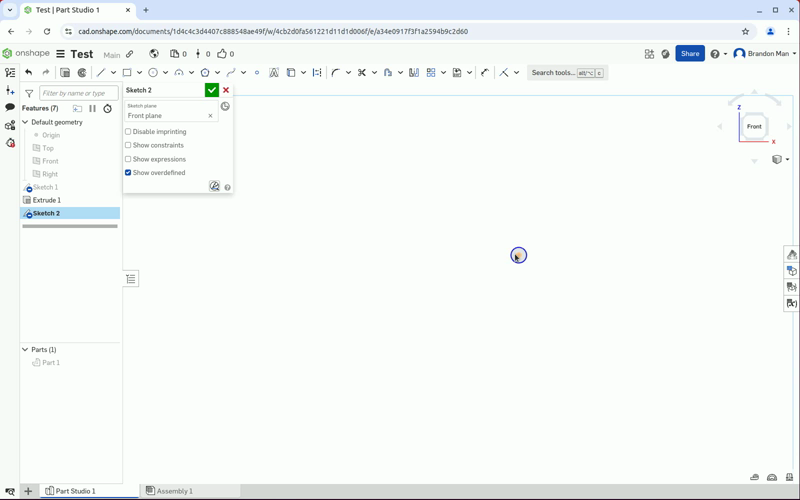
scroll(6)
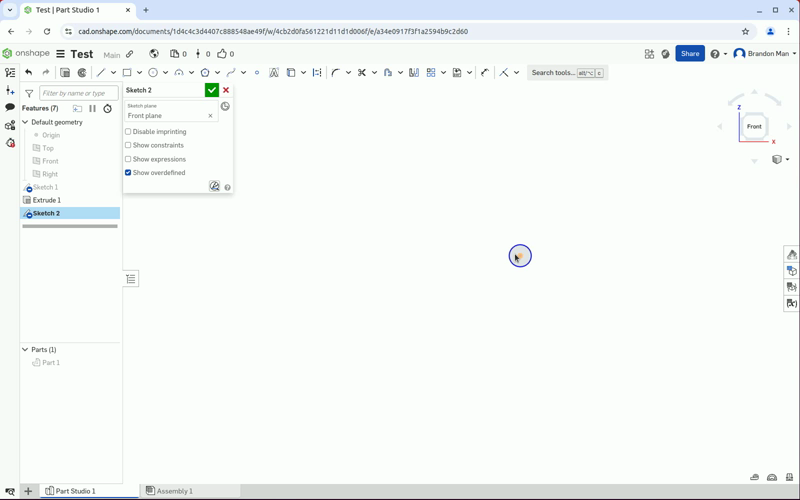
scroll(6)
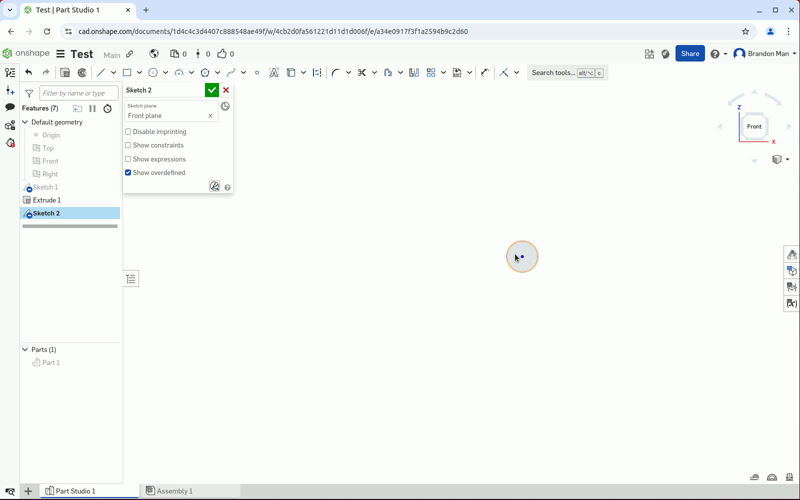
scroll(6)
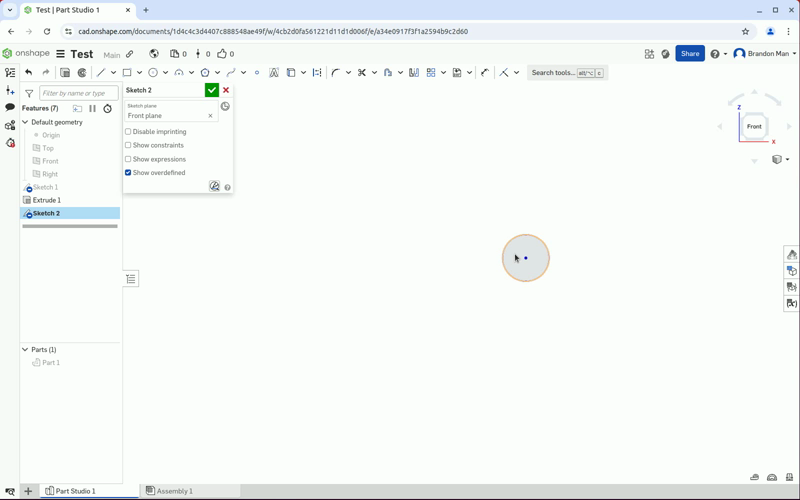
scroll(6)
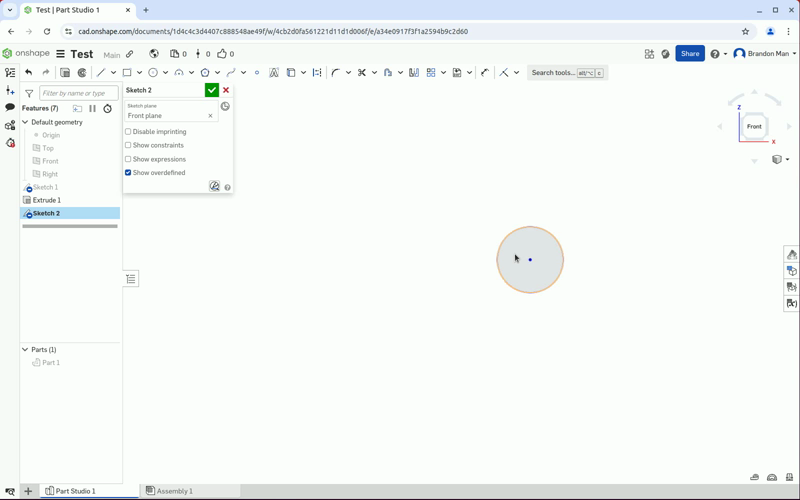
scroll(6)
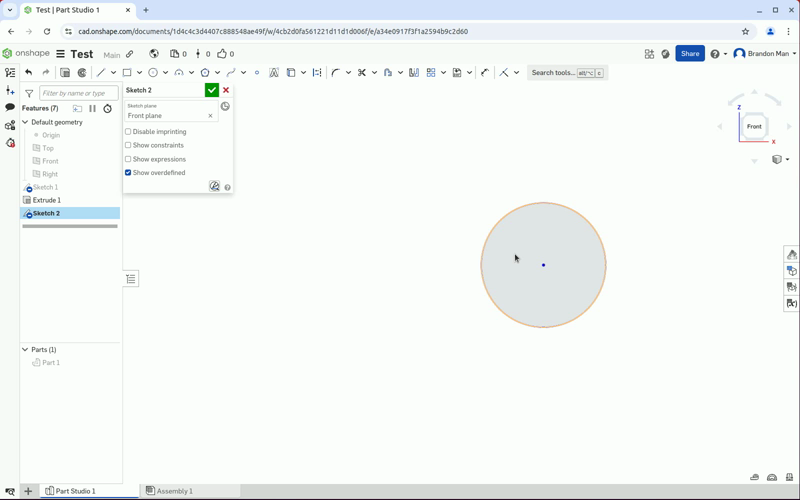
click(515, 253)
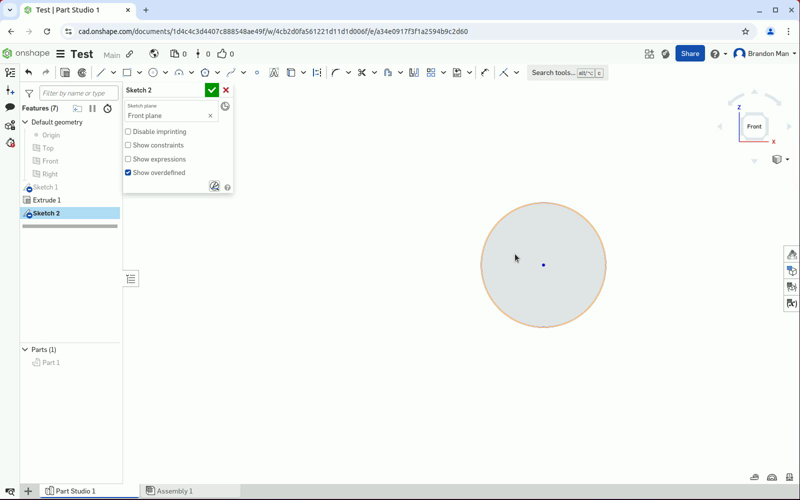
scroll(-6)
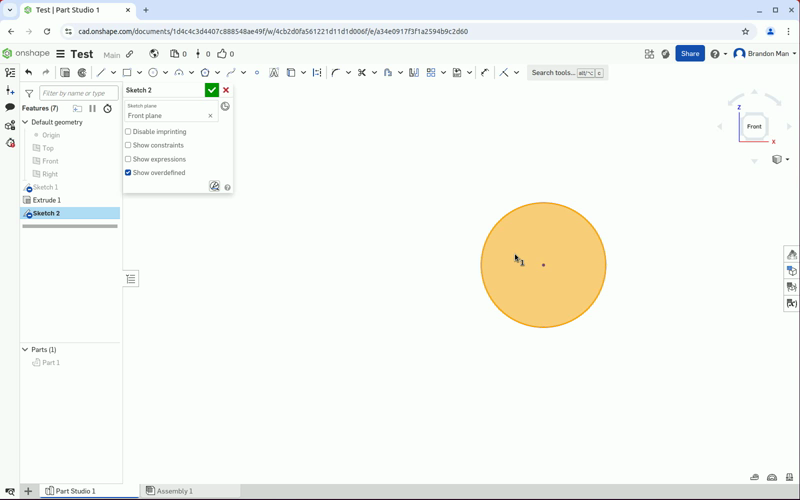
scroll(-6)
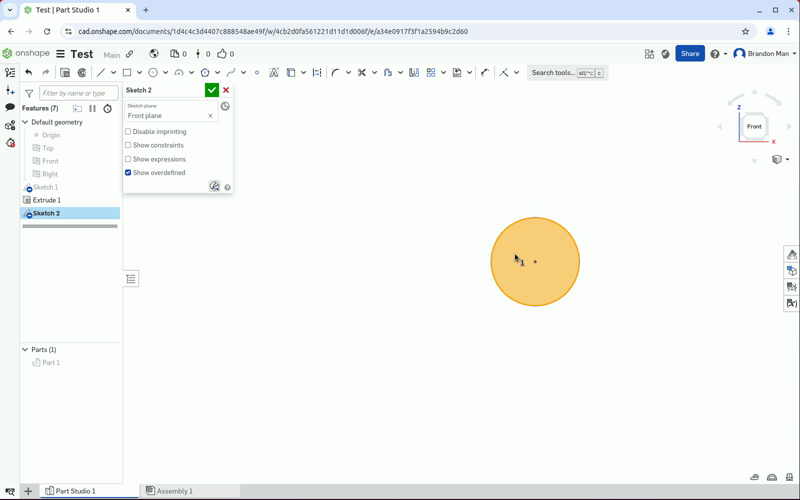
scroll(-6)
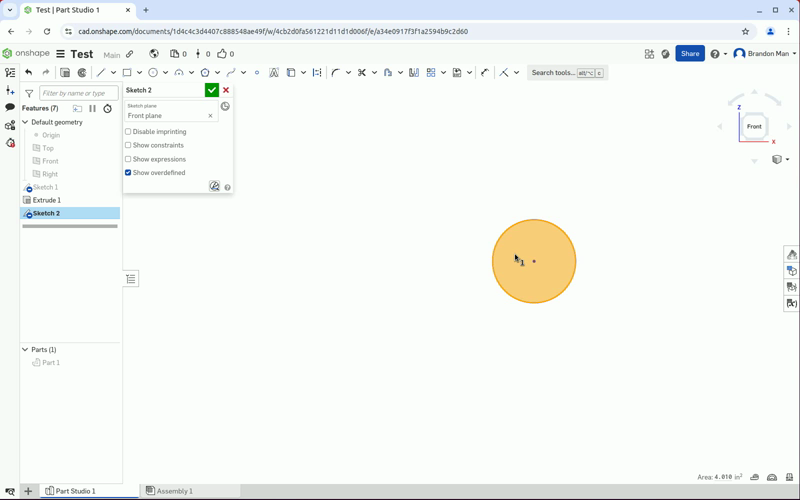
scroll(-6)
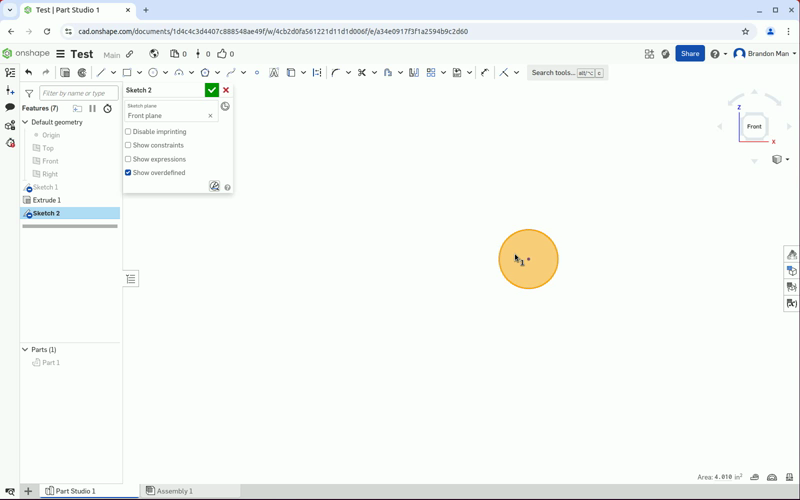
scroll(-6)
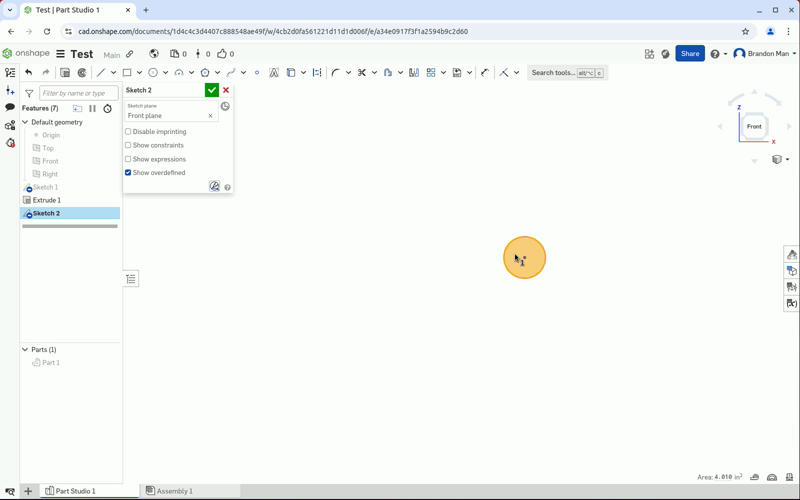
scroll(-6)
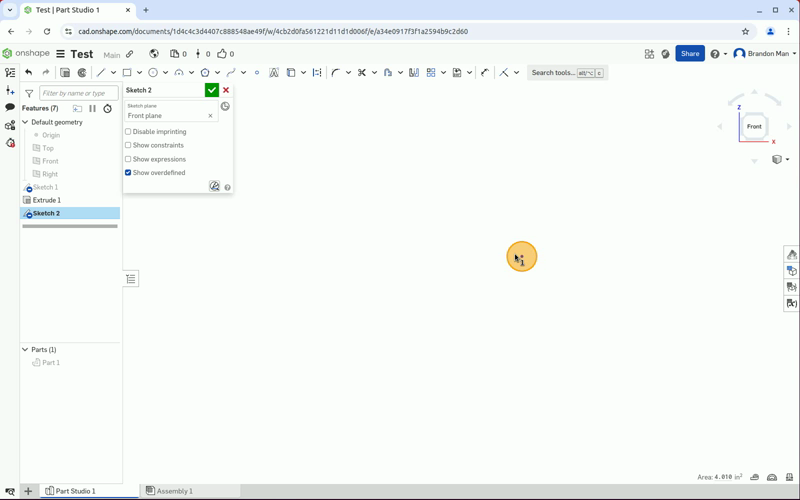
scroll(-6)
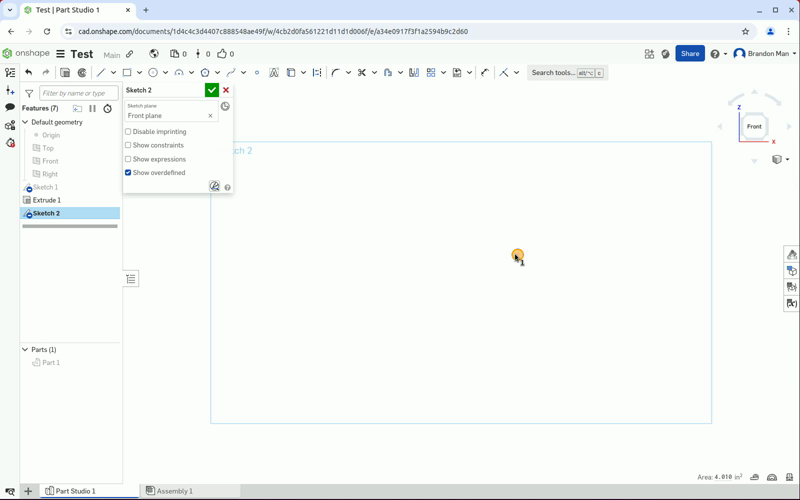
mouse_move(73, 352)
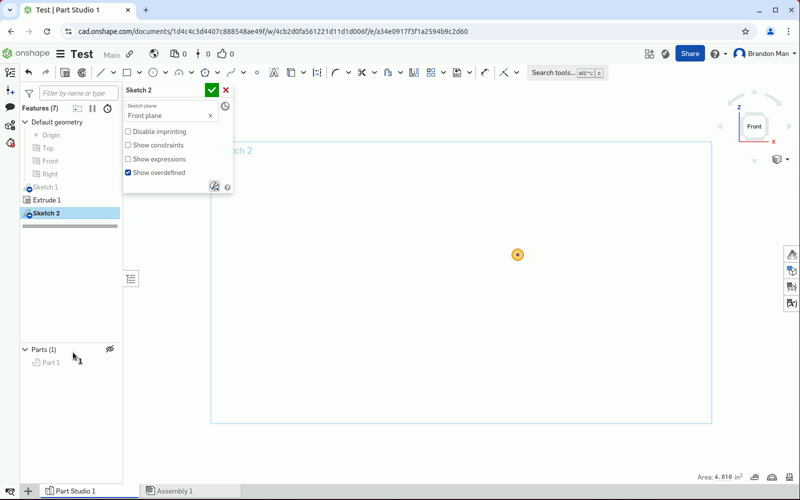
key(shift+y)
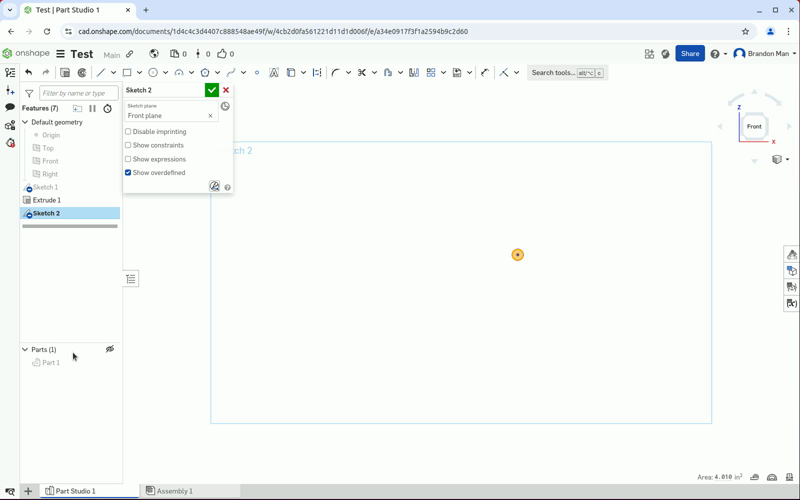
key(shift+e)
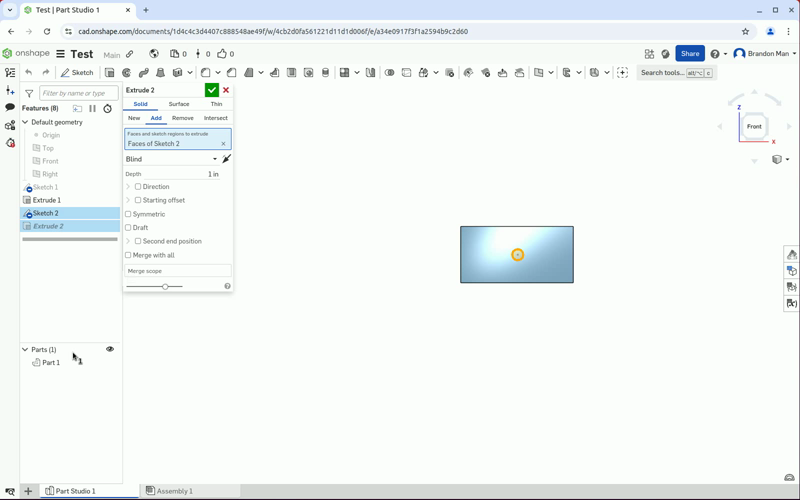
mouse_move(143, 106)
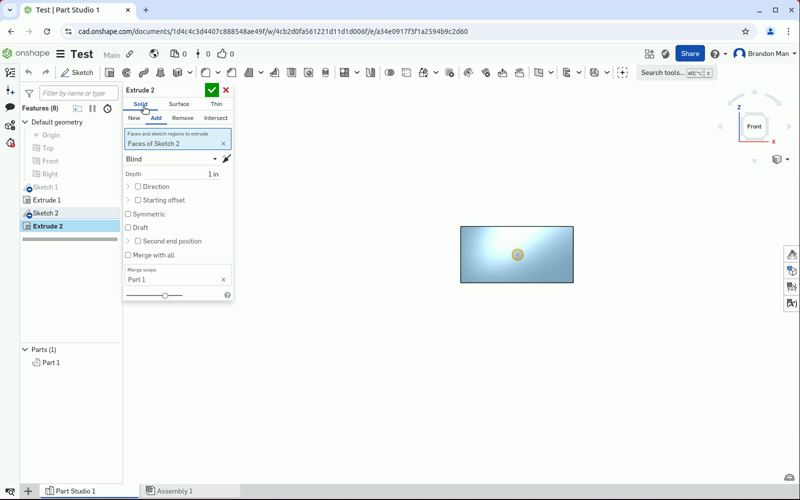
click(143, 106)
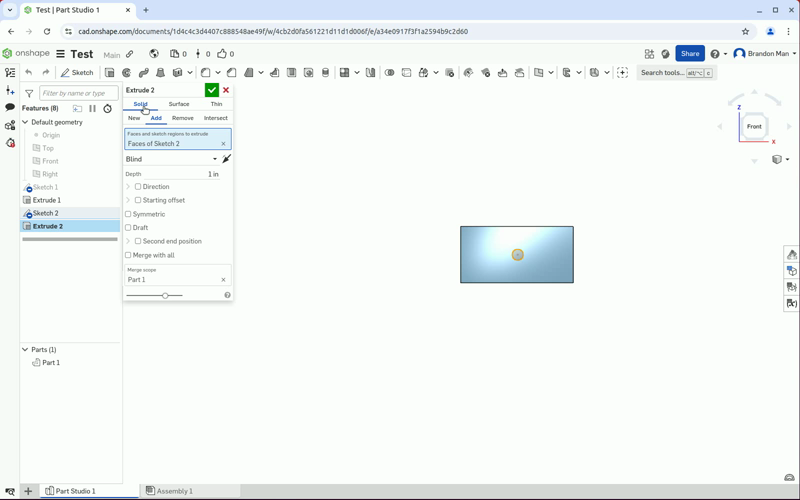
mouse_move(186, 120)
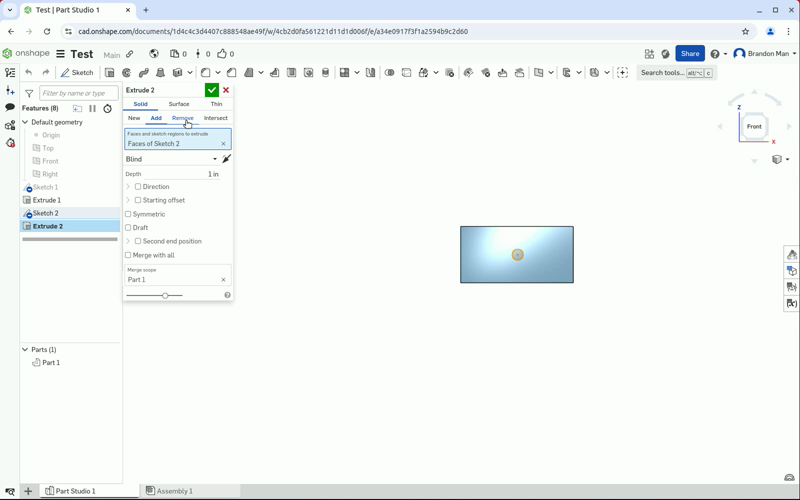
click(186, 120)
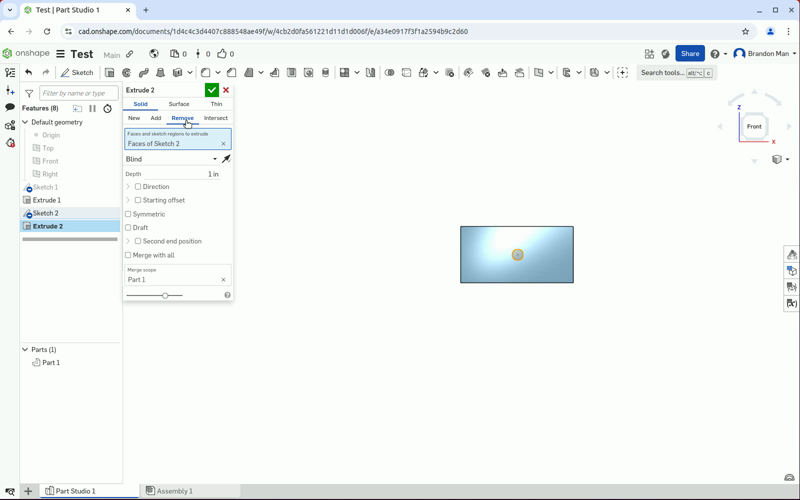
key(tab, 4)
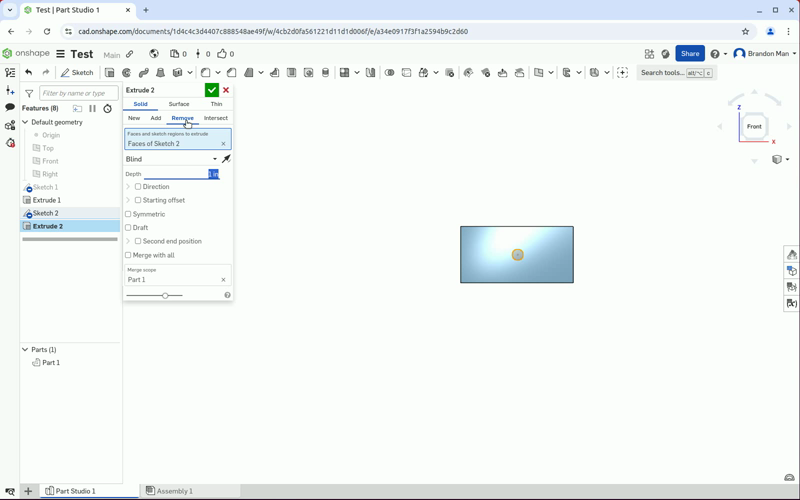
text(1.926)
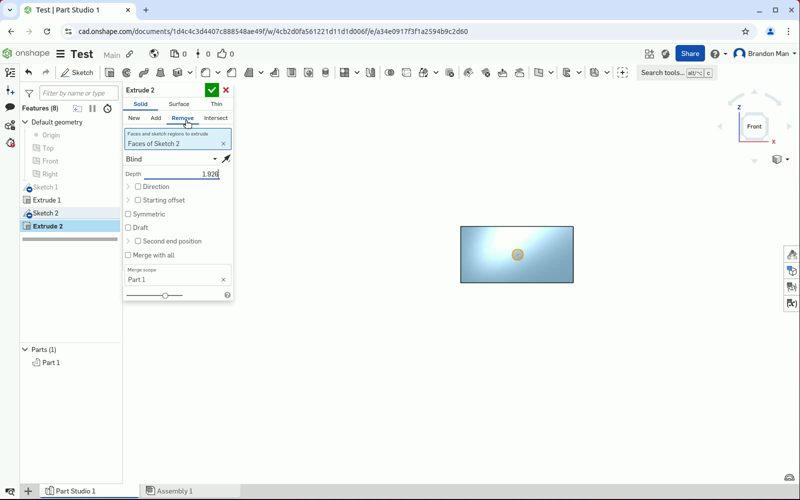
key(tab, 6)
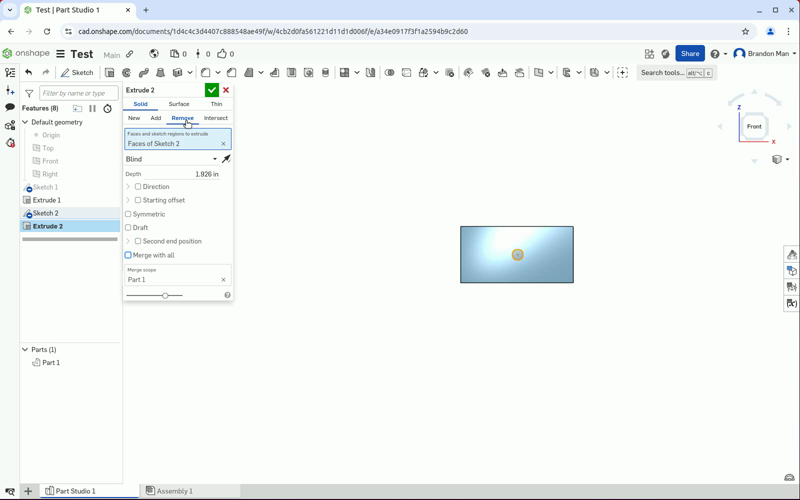
key(space)
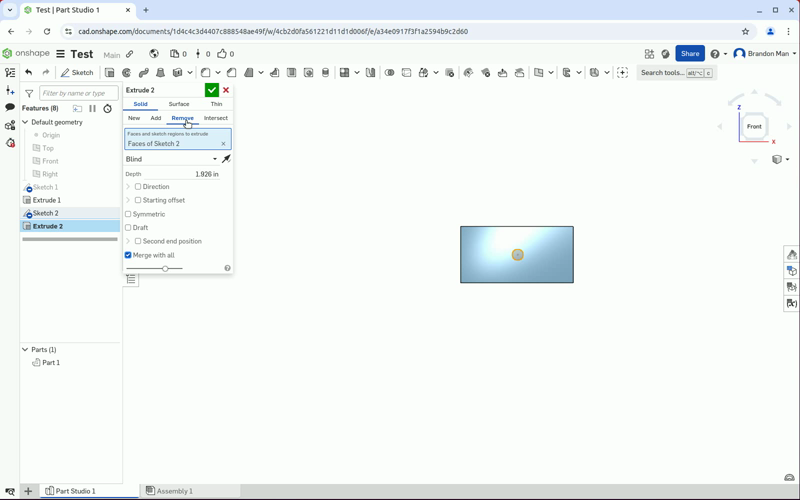
key(enter)
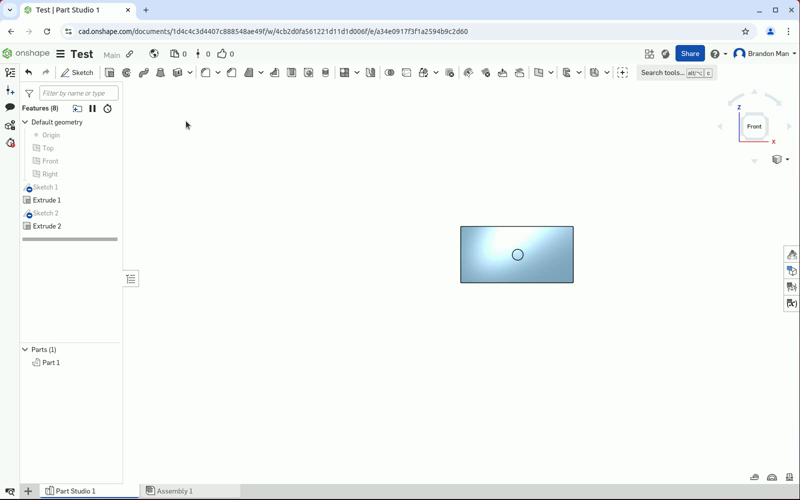
key(shift+h)
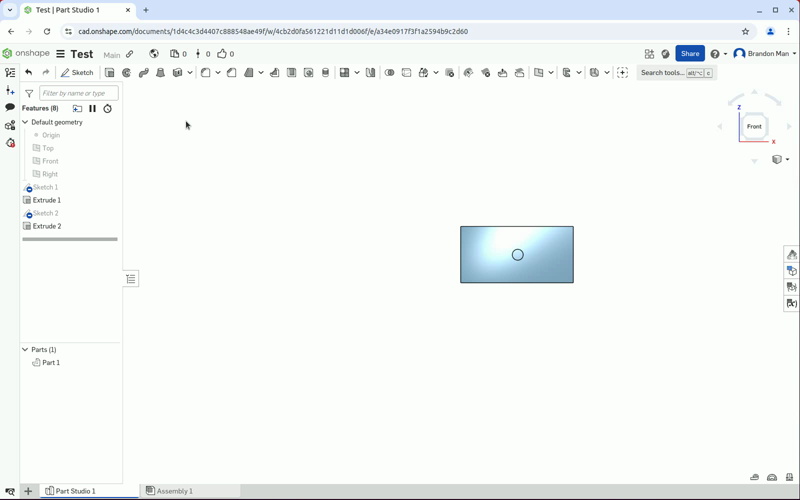
key(shift+h)
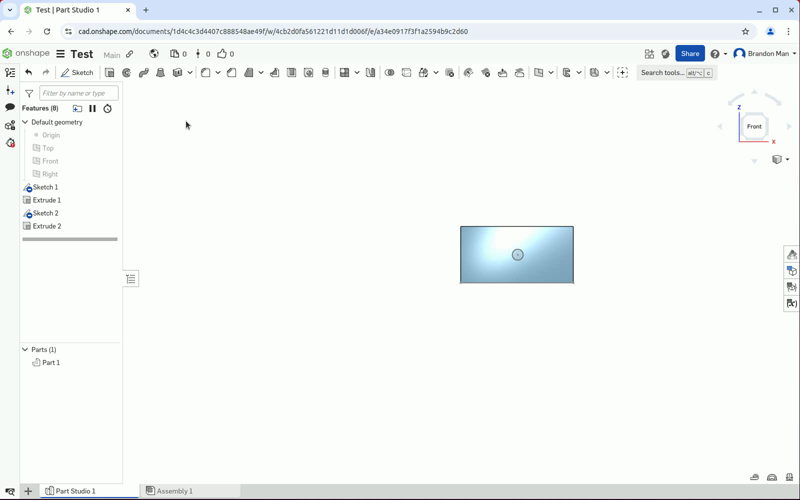
key(shift+7)
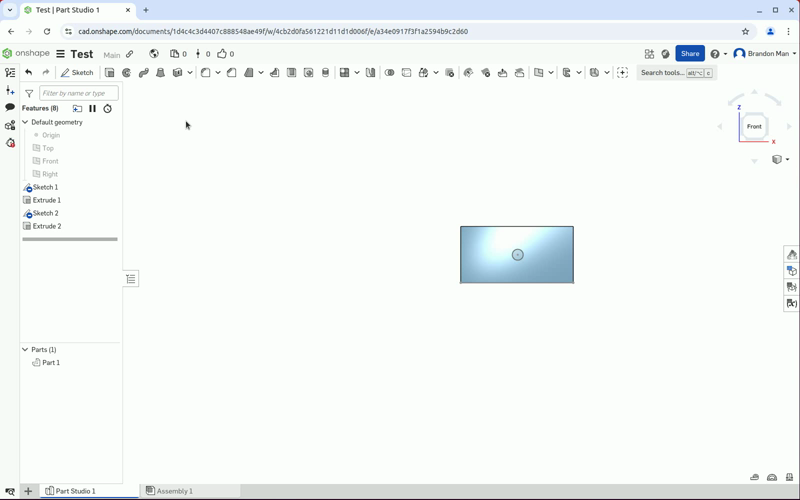
key(left, 2)
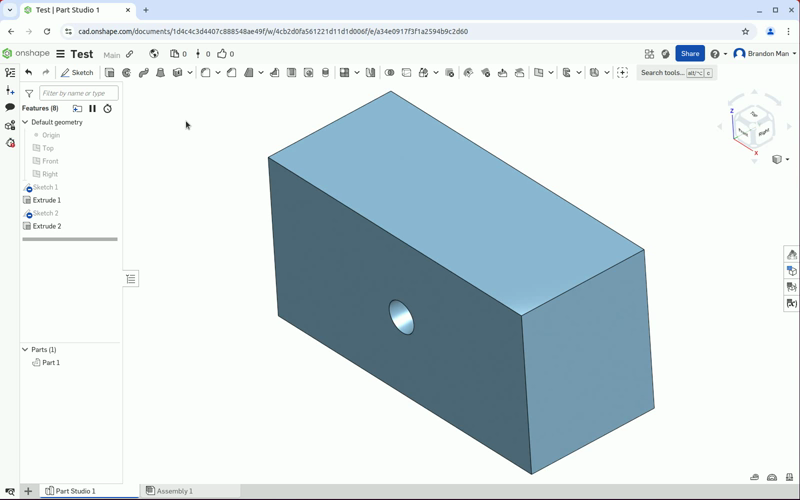
key(down, 2)
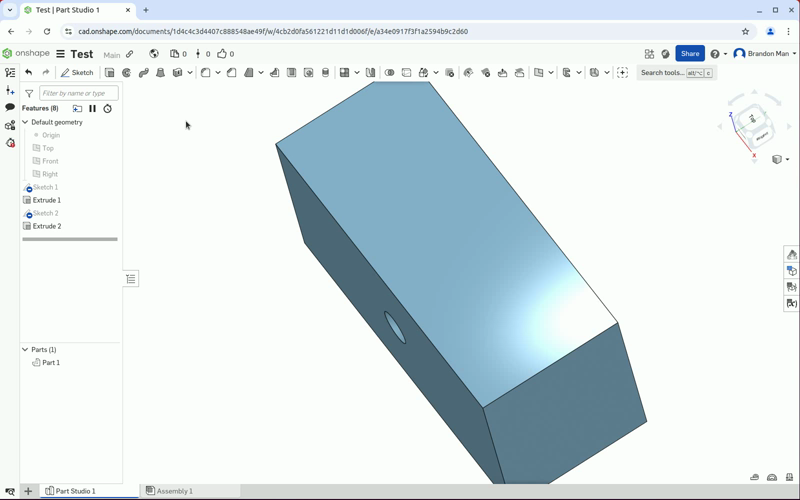
key(up, 2)
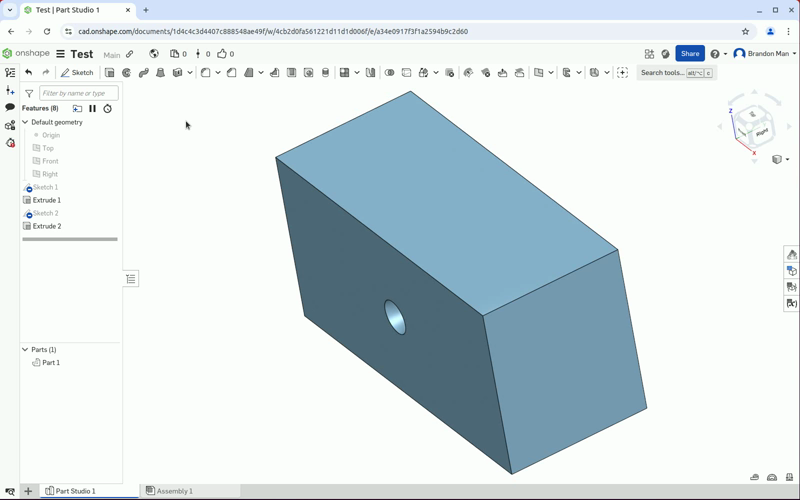
key(right, 2)
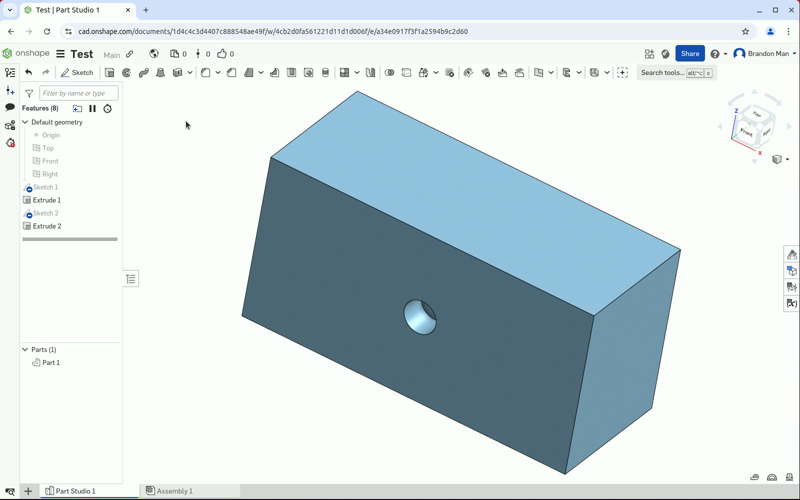
mouse_move(73, 189)
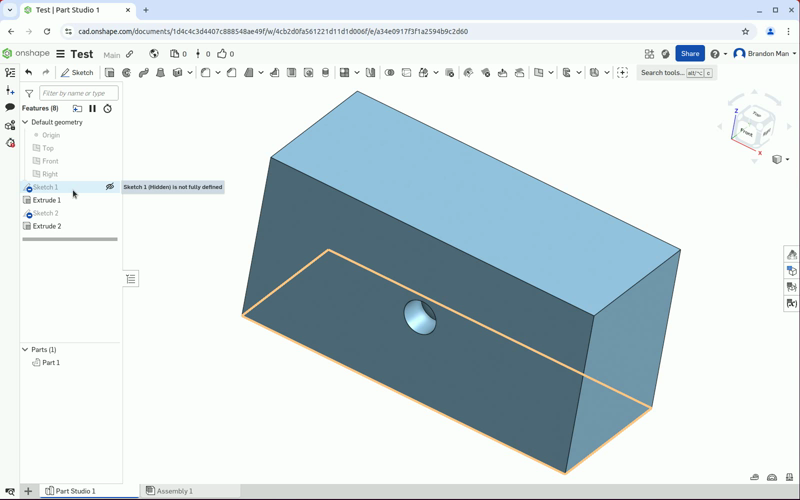
click(73, 189)